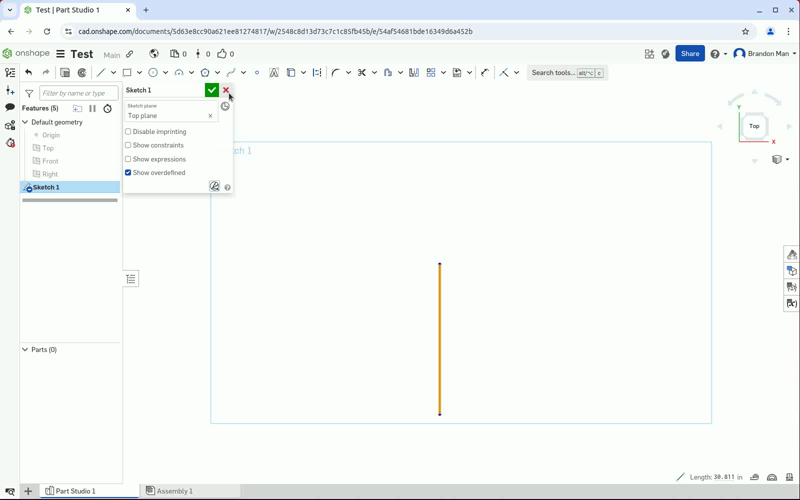
key(shift+h)
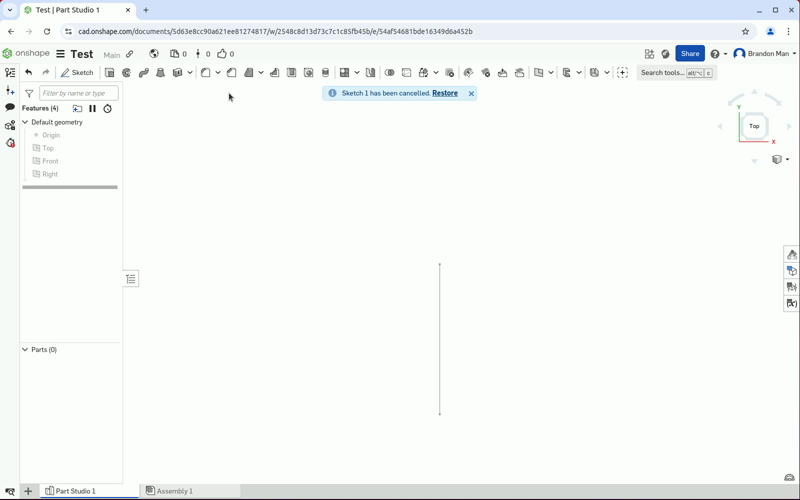
mouse_move(73, 352)
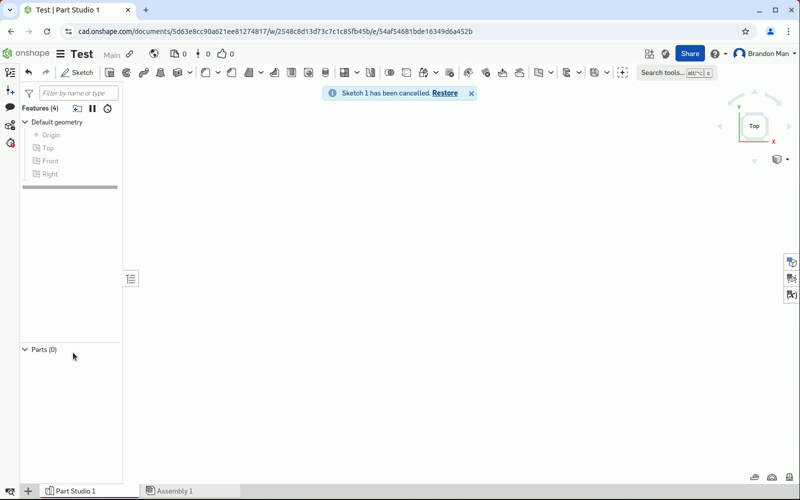
key(y)
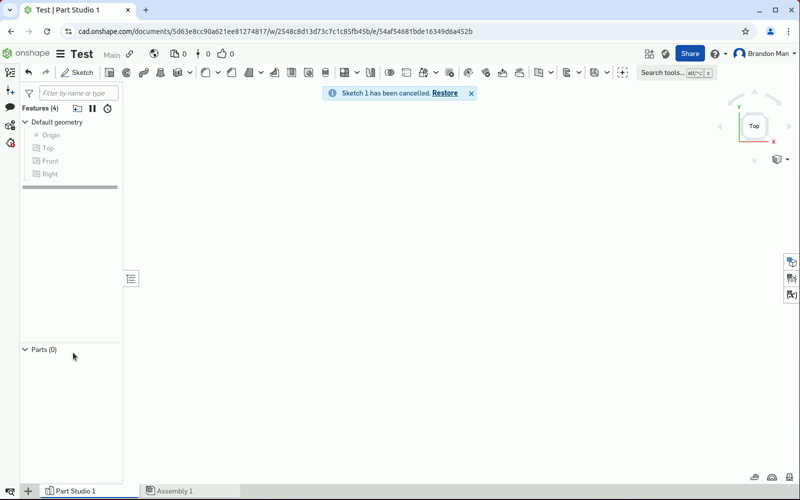
key(shift+p)
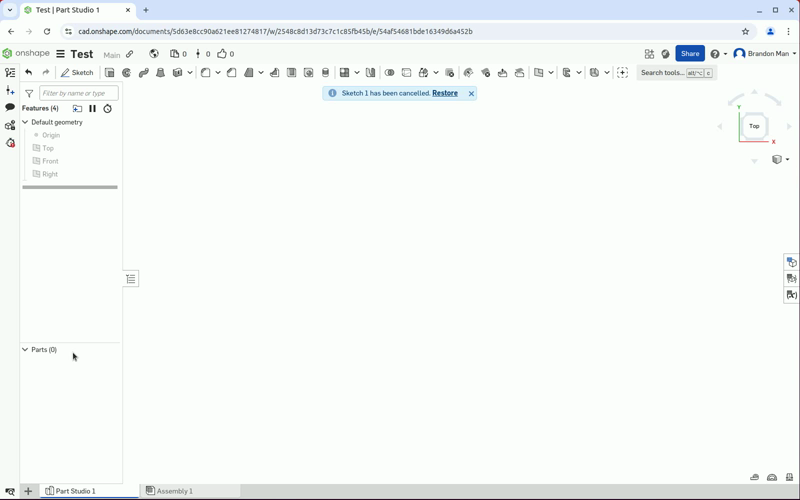
key(space)
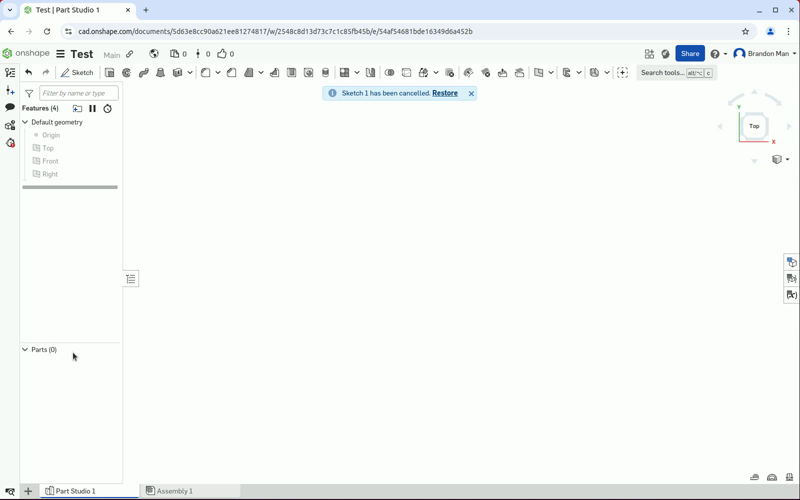
key_down(shift)
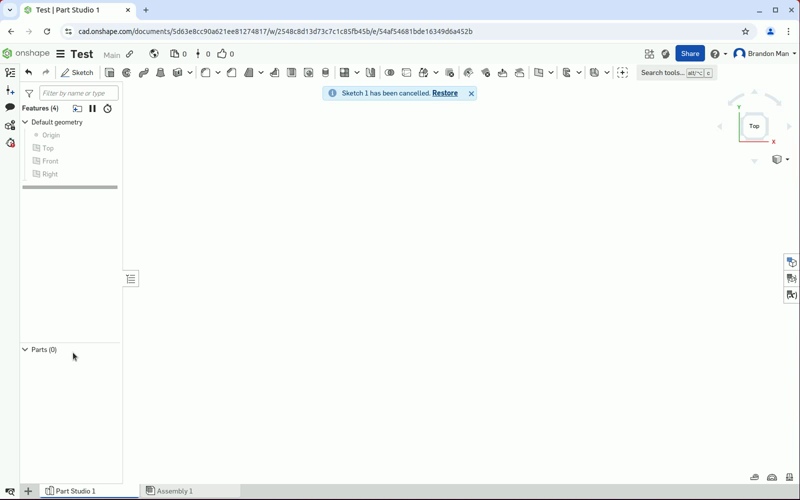
key(up)
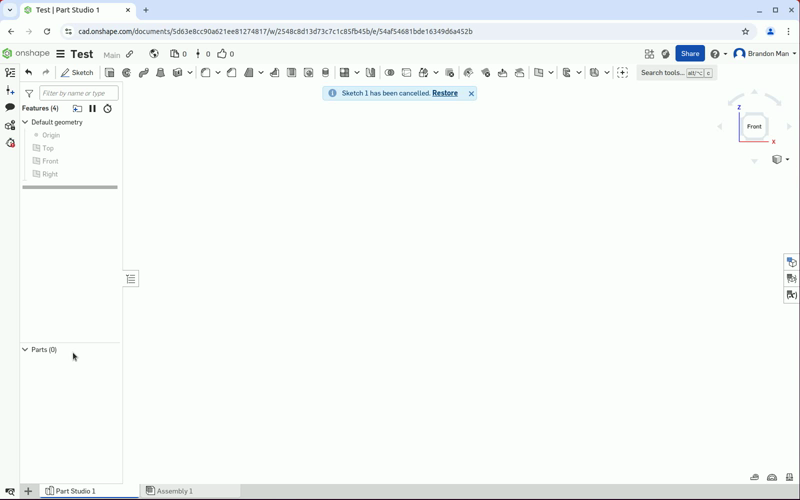
key_up(shift)
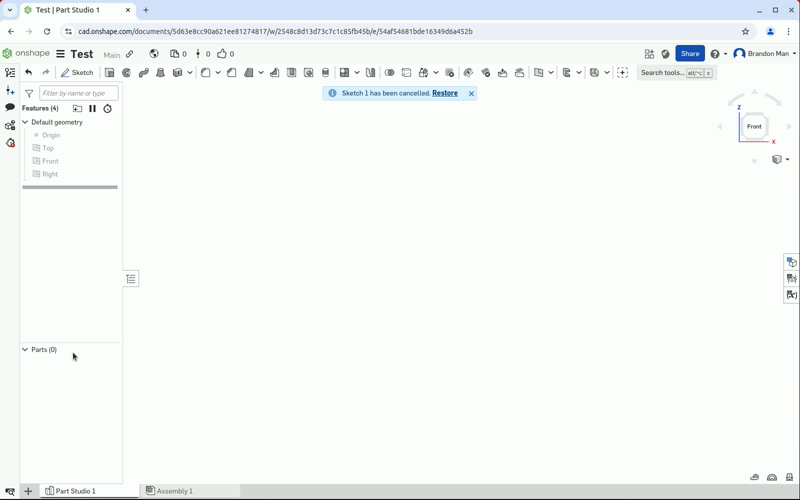
mouse_move(73, 352)
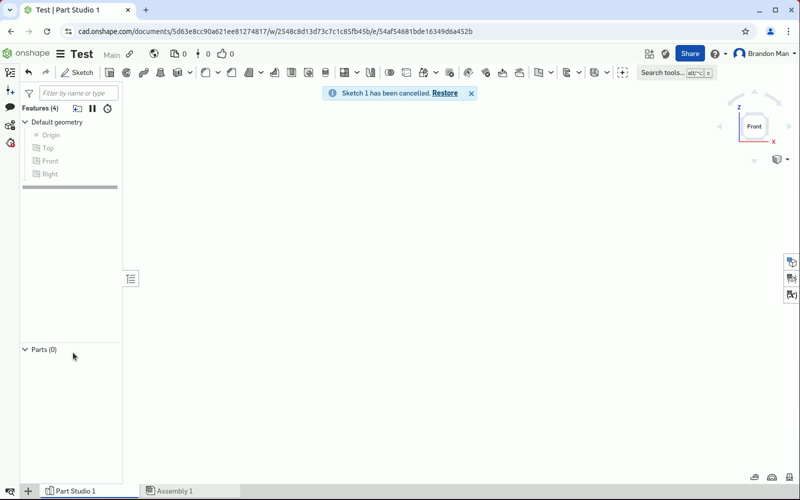
key(shift+y)
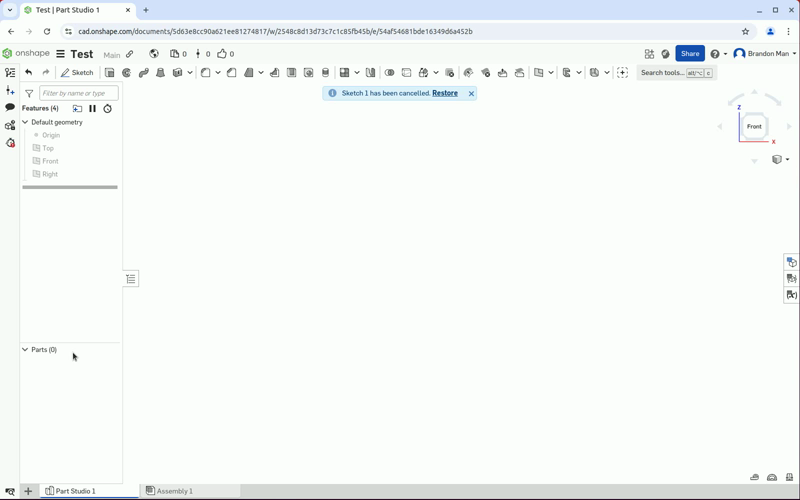
key(shift+s)
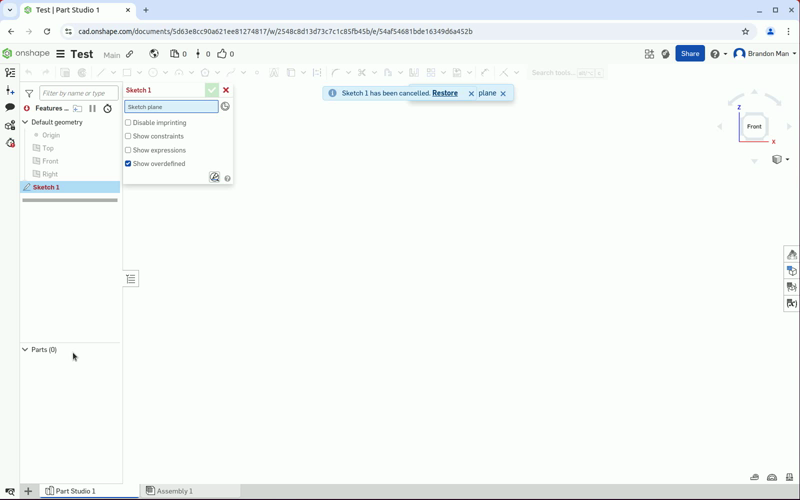
mouse_move(73, 163)
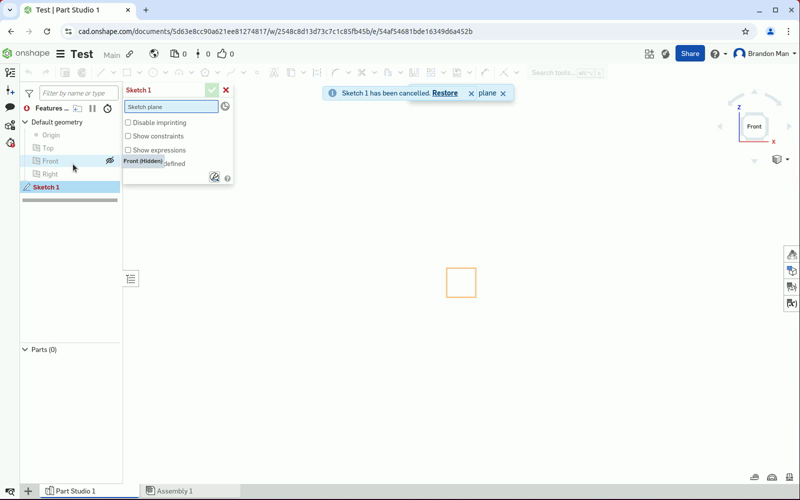
click(73, 163)
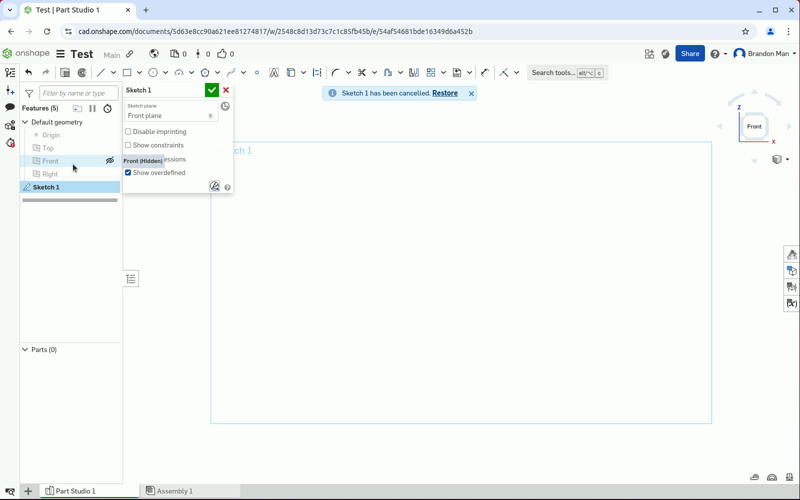
mouse_move(73, 352)
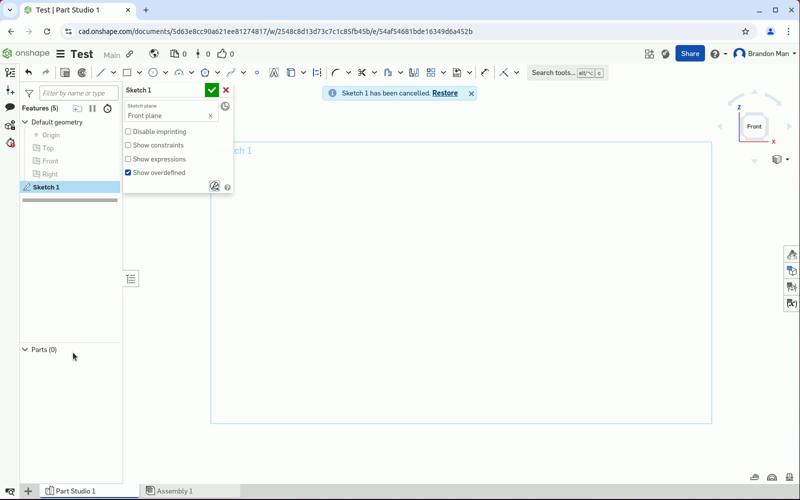
key(y)
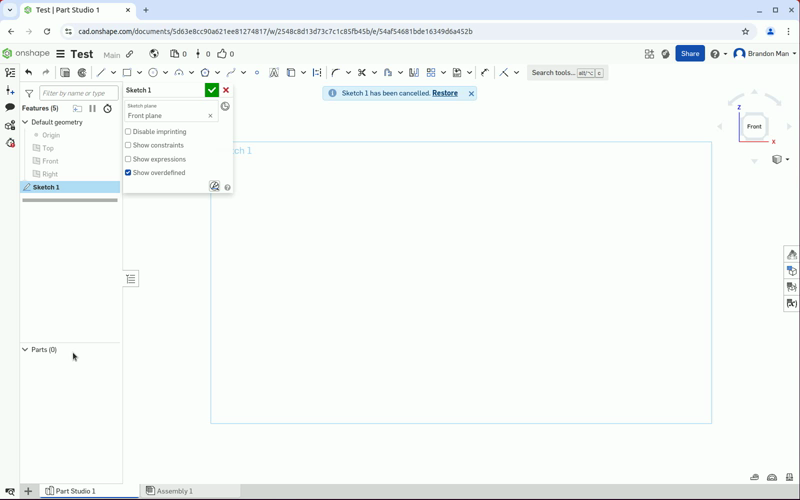
key(l)
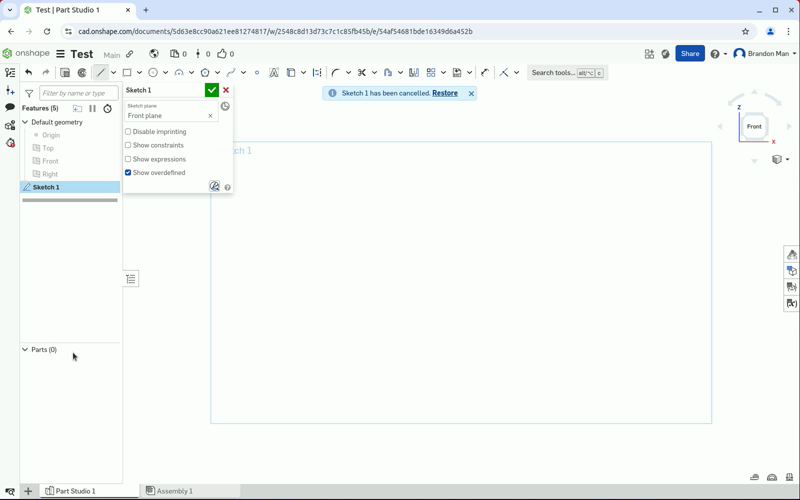
key_down(shift)
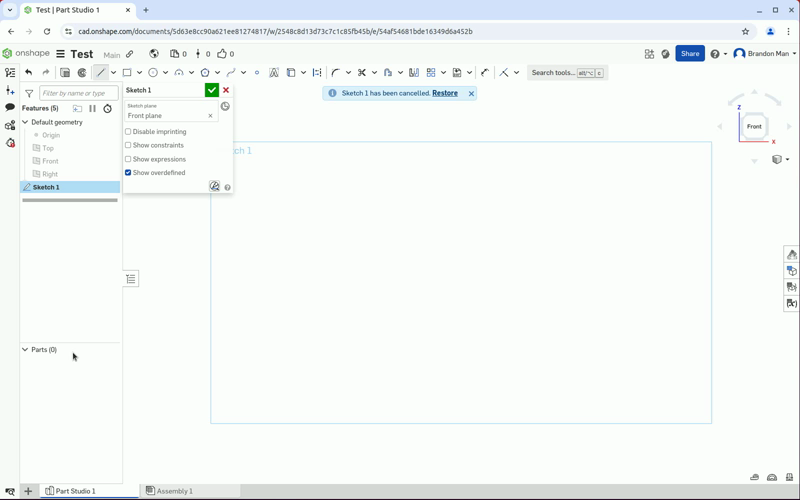
mouse_move(349, 328)
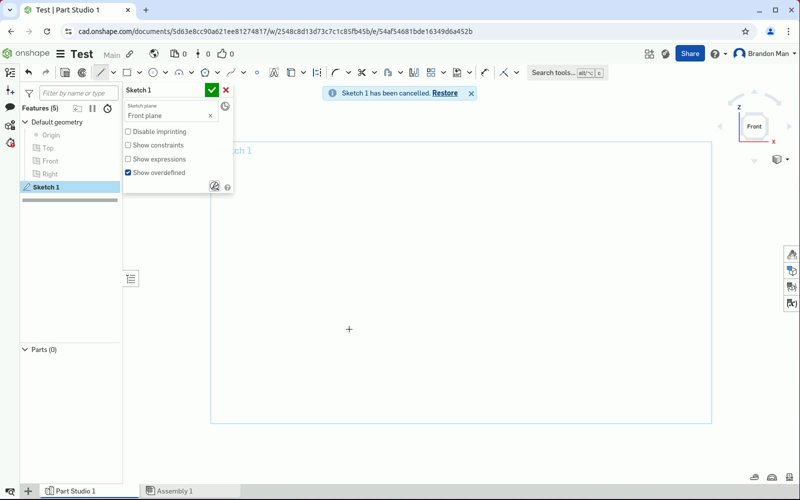
click(349, 328)
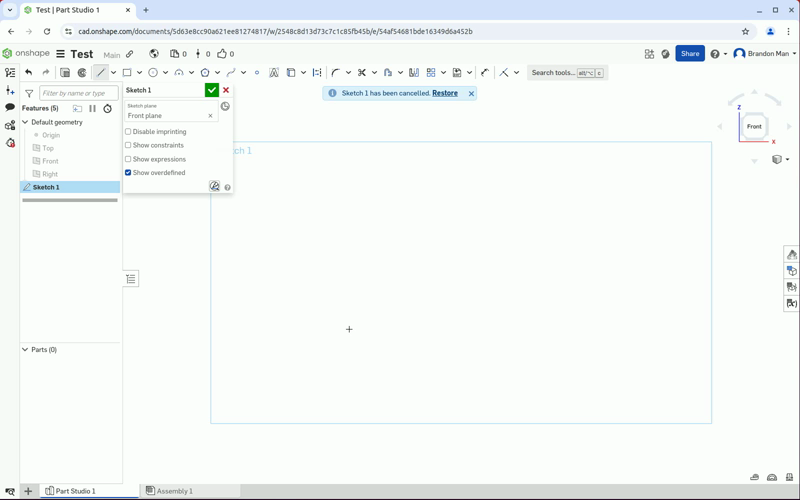
key_up(shift)
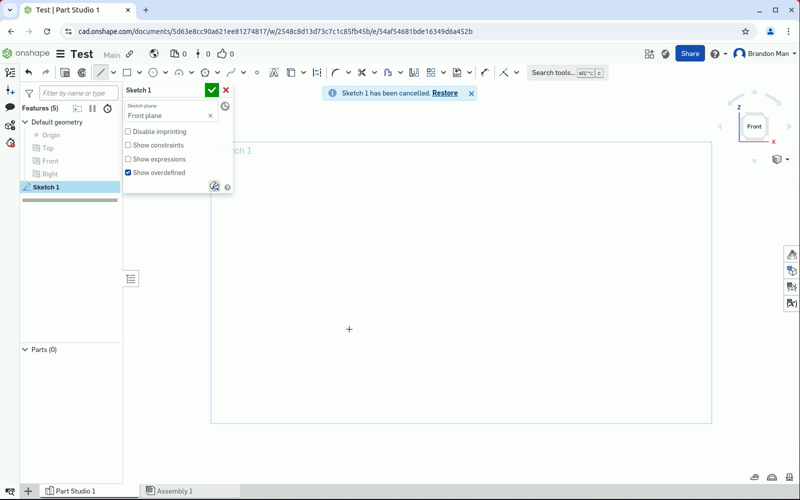
key_down(shift)
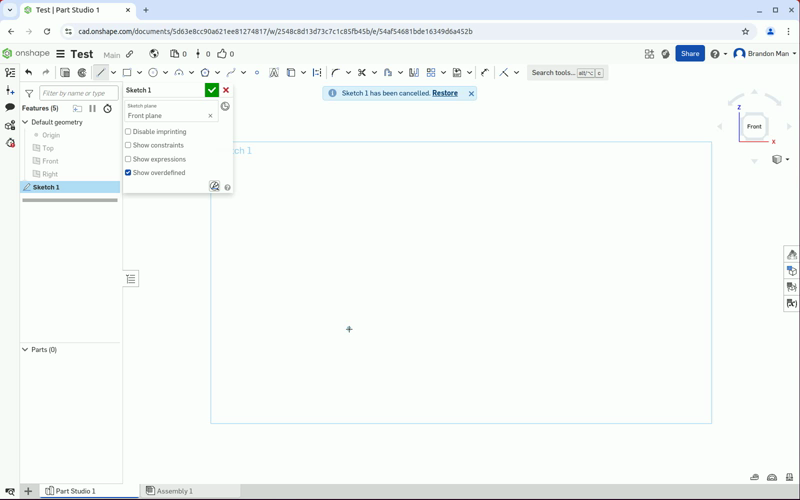
mouse_move(536, 328)
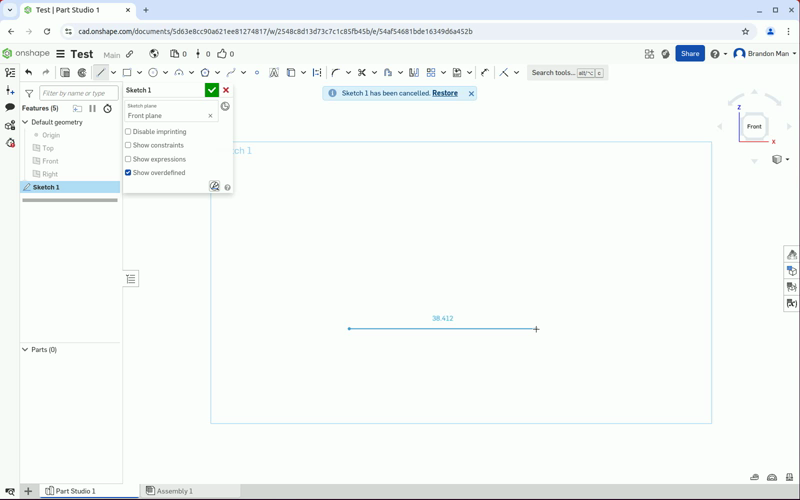
click(536, 328)
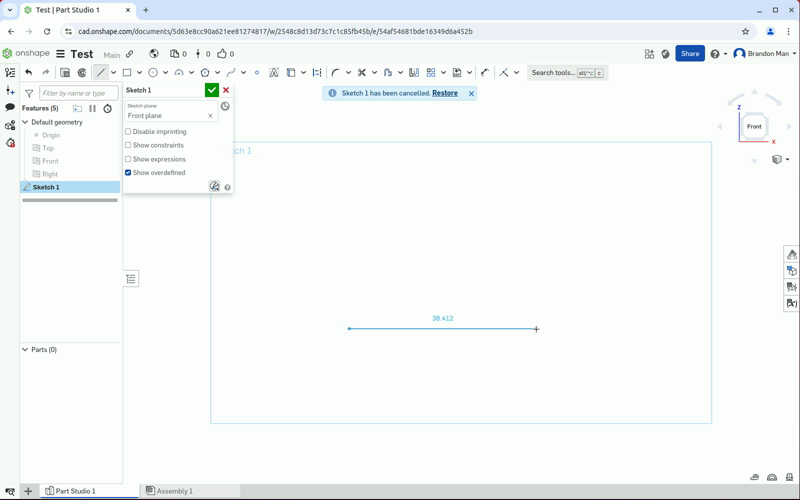
key_up(shift)
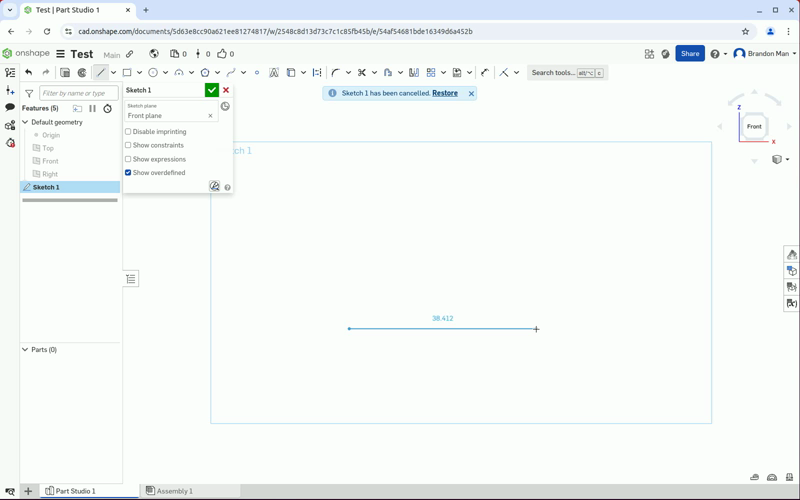
key_down(shift)
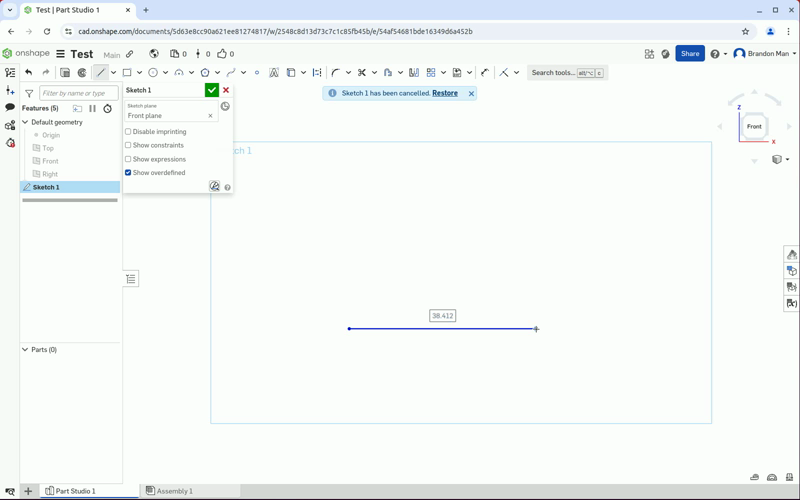
mouse_move(536, 216)
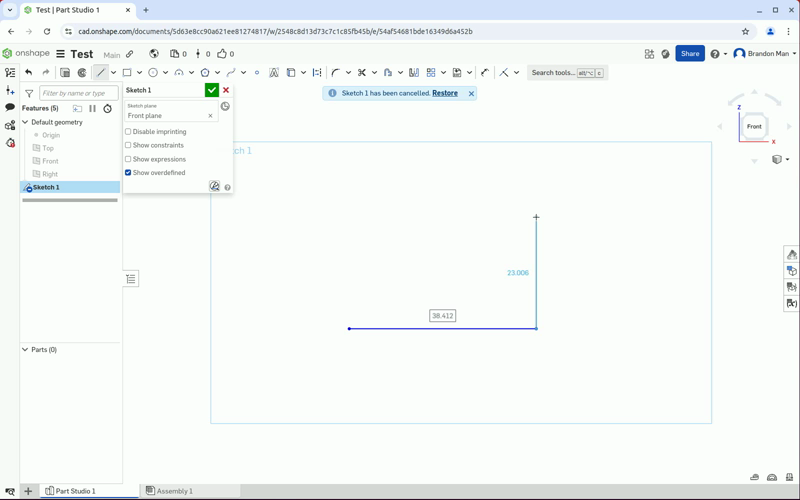
click(536, 216)
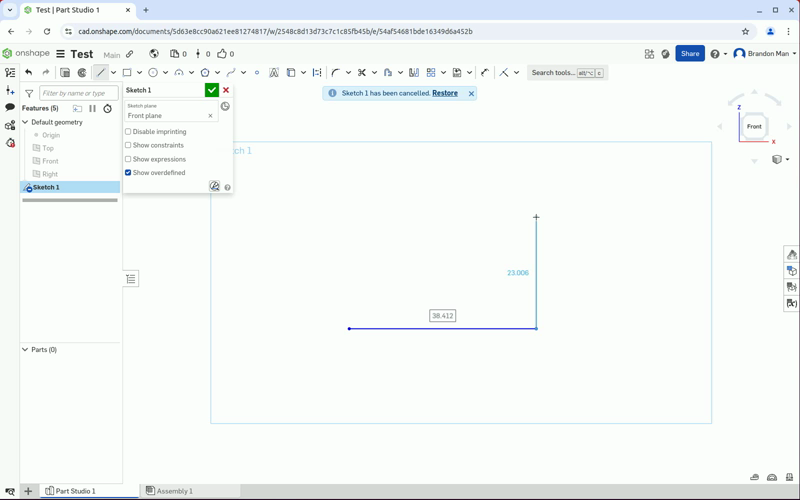
key_up(shift)
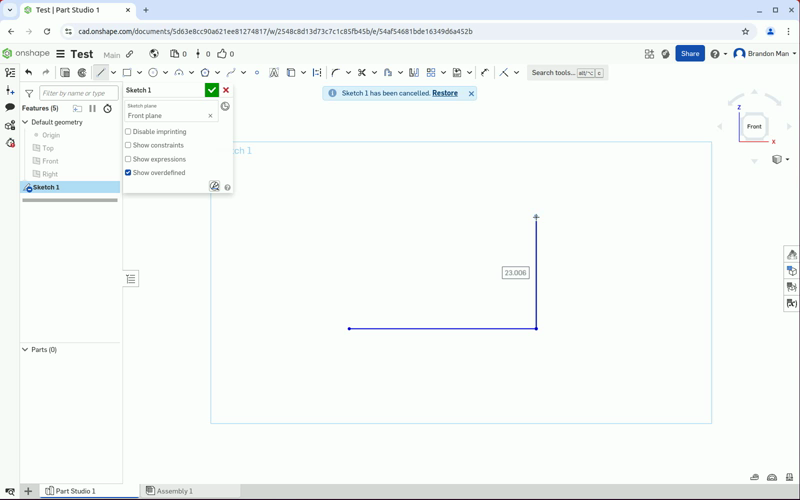
key_down(shift)
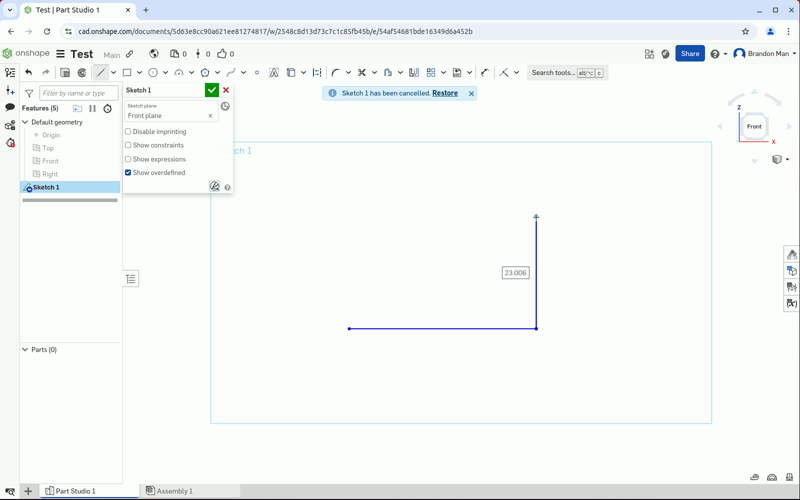
mouse_move(349, 216)
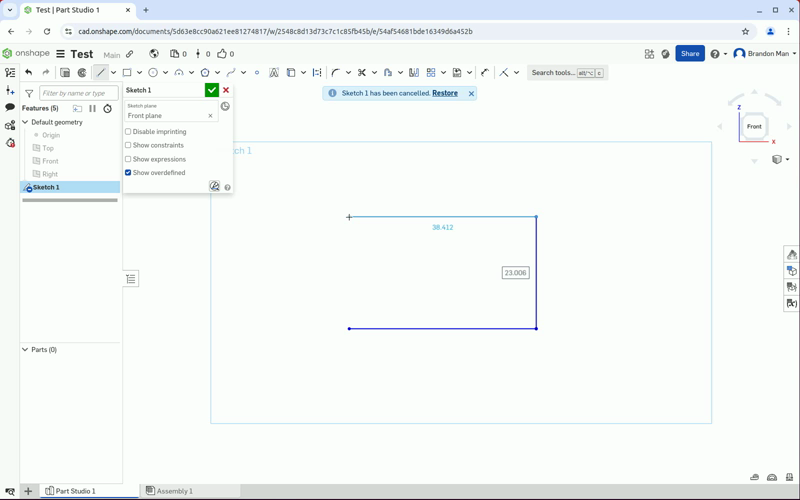
click(349, 216)
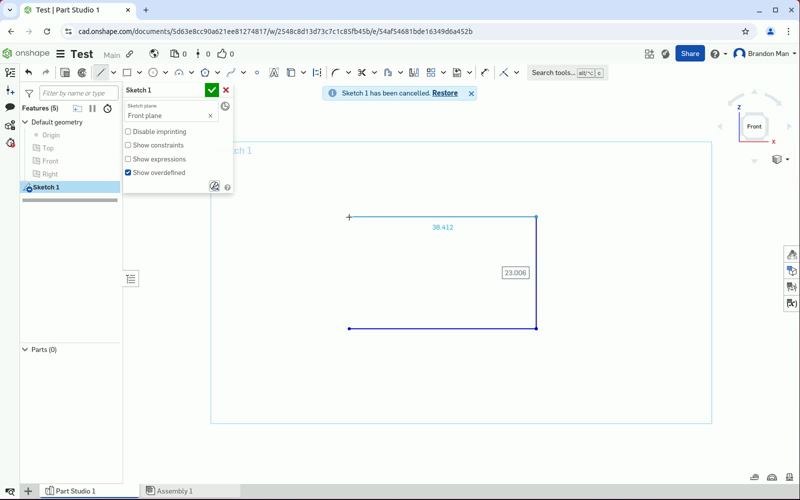
key_up(shift)
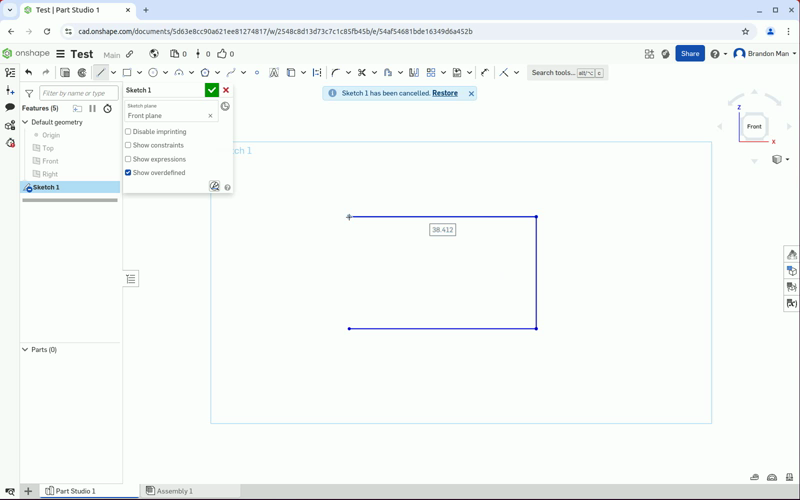
key_down(shift)
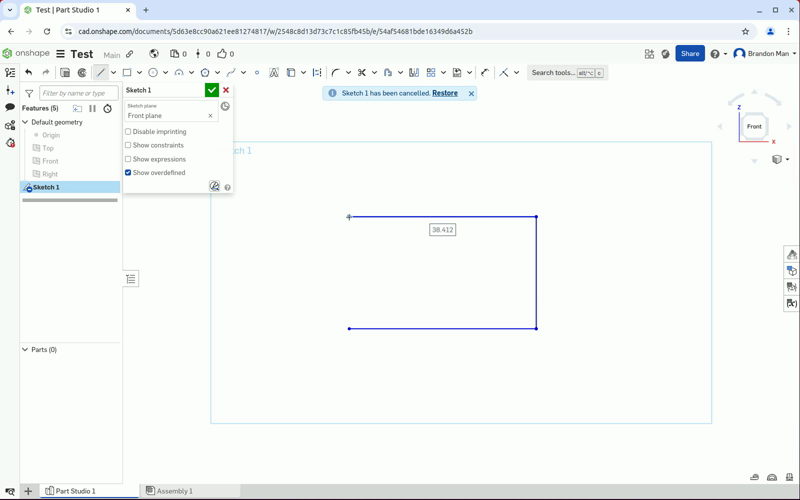
mouse_move(349, 328)
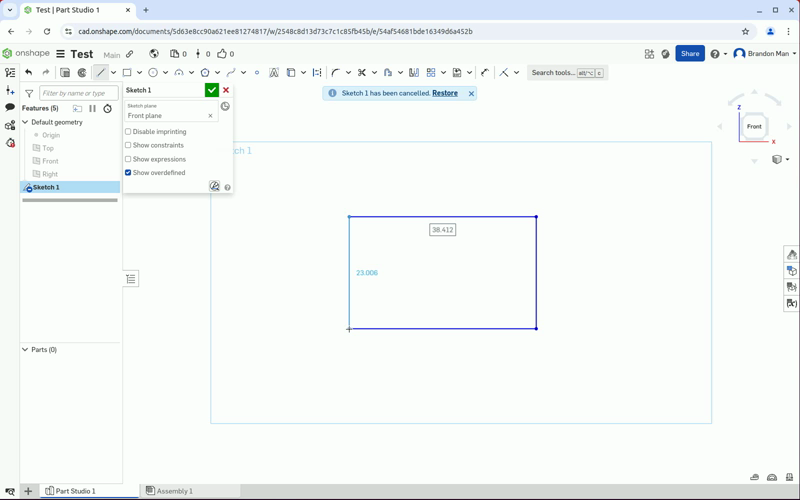
key_up(shift)
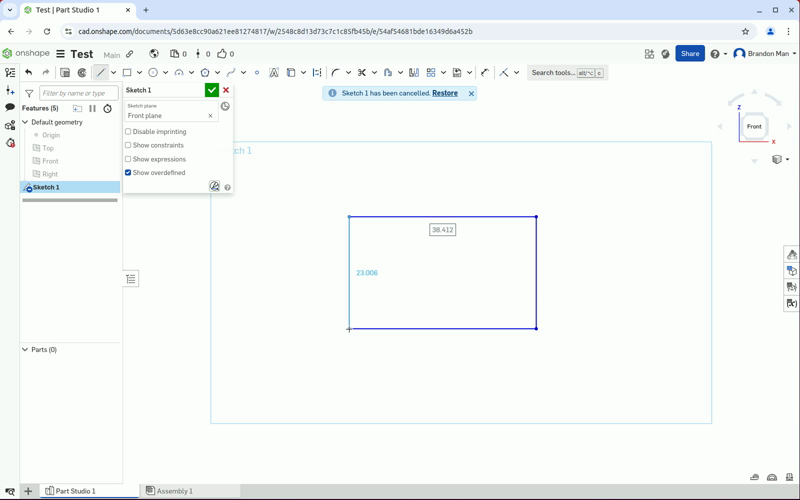
click(349, 328)
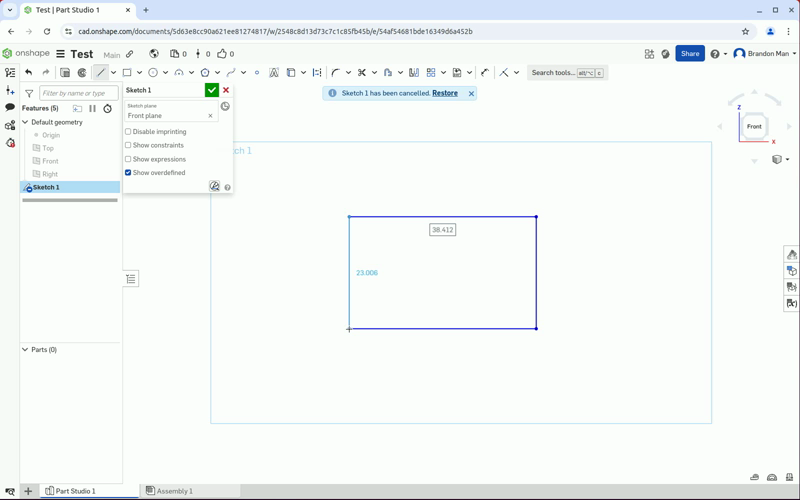
key(esc)
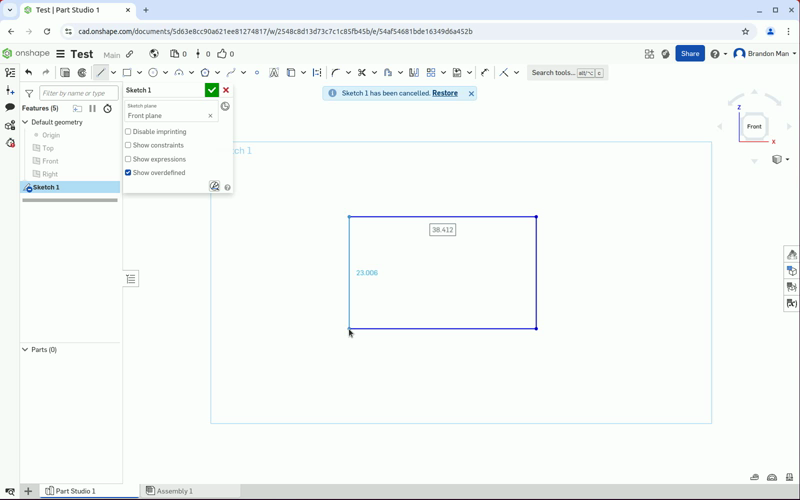
mouse_move(439, 312)
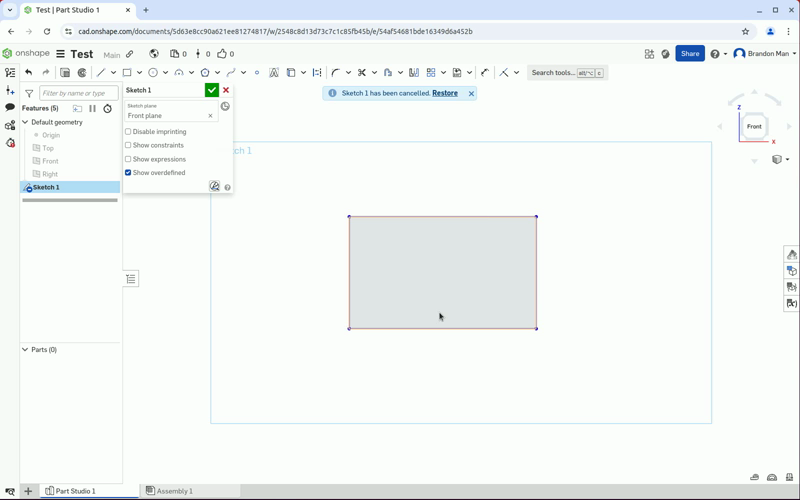
click(439, 312)
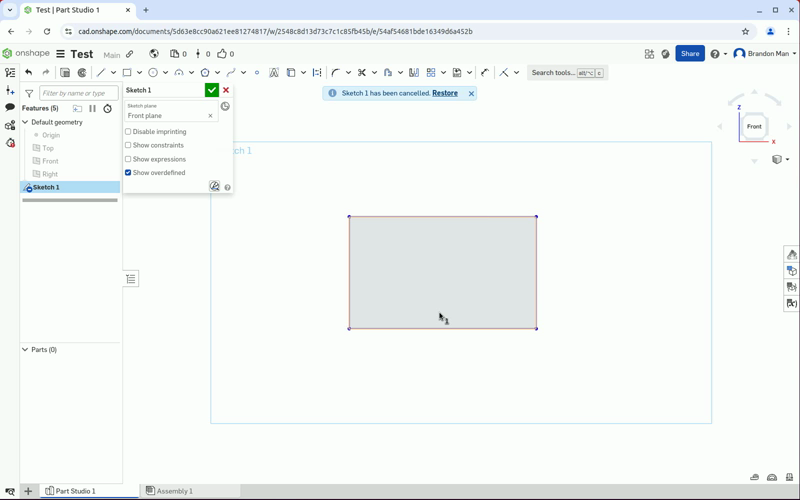
mouse_move(73, 352)
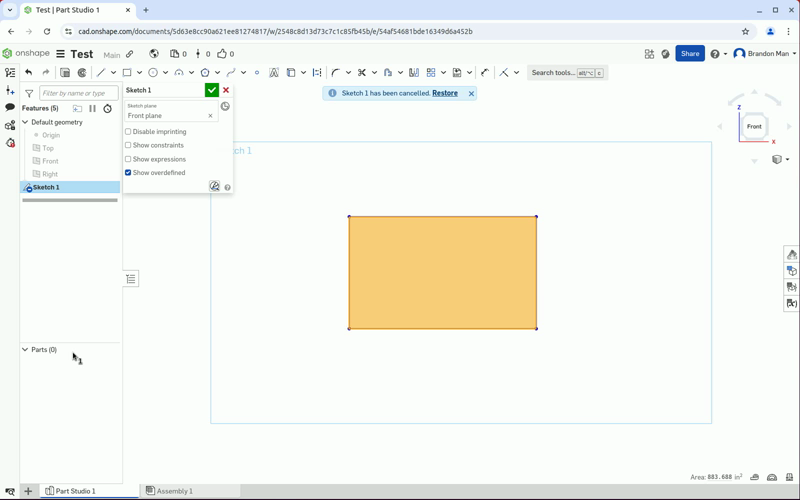
key(shift+y)
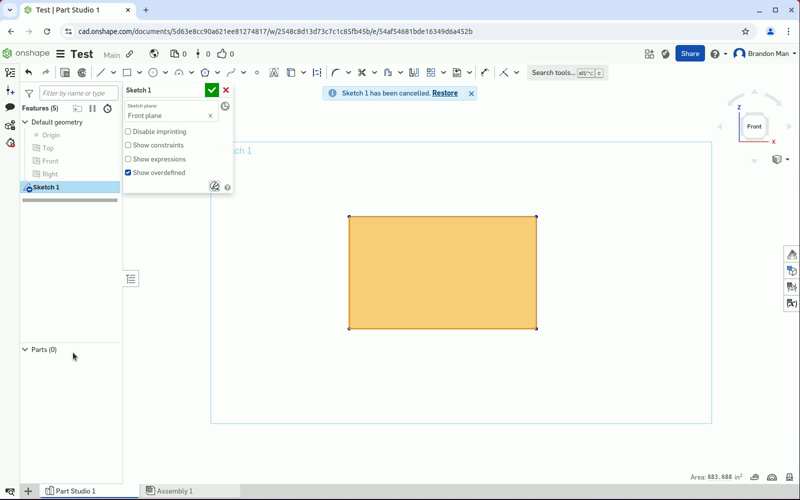
key(shift+e)
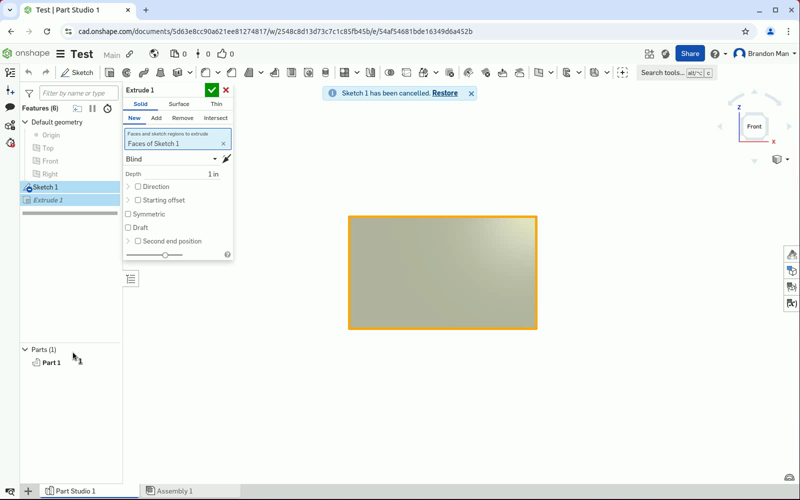
mouse_move(143, 106)
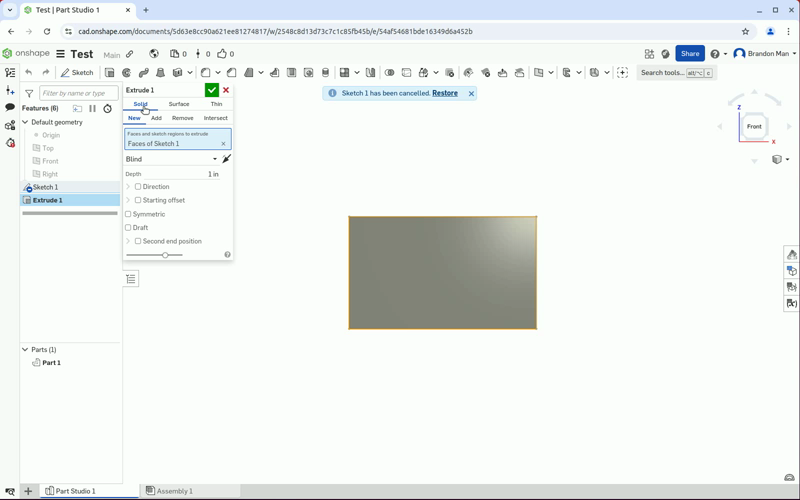
click(143, 106)
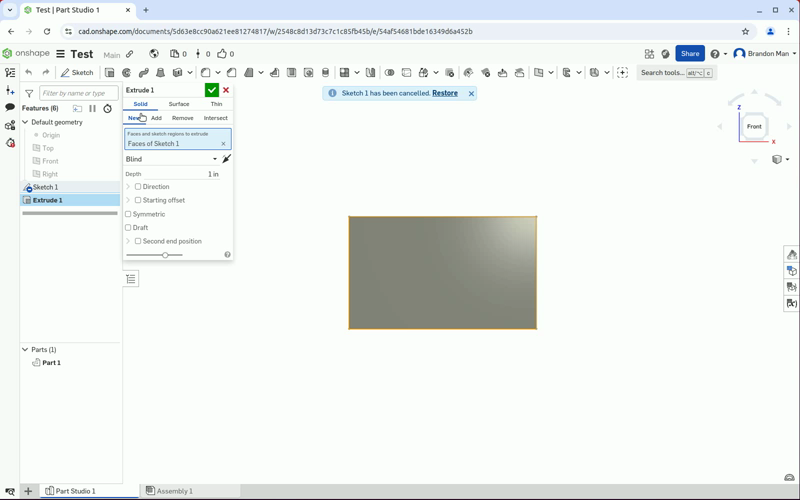
mouse_move(137, 120)
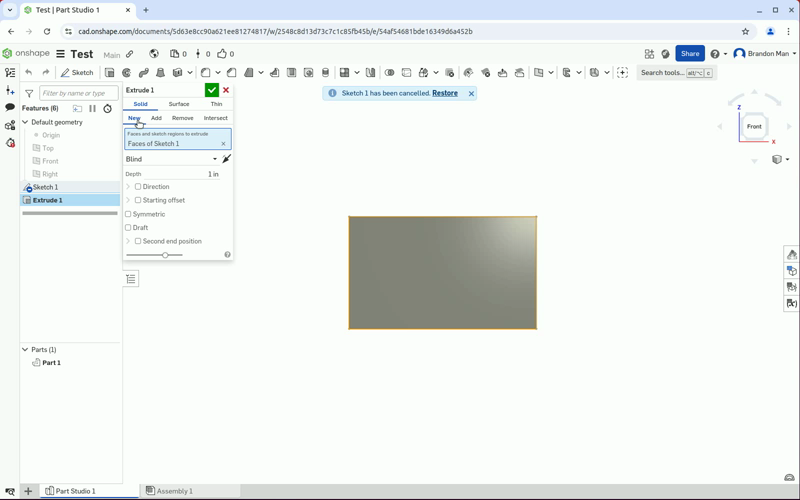
click(137, 120)
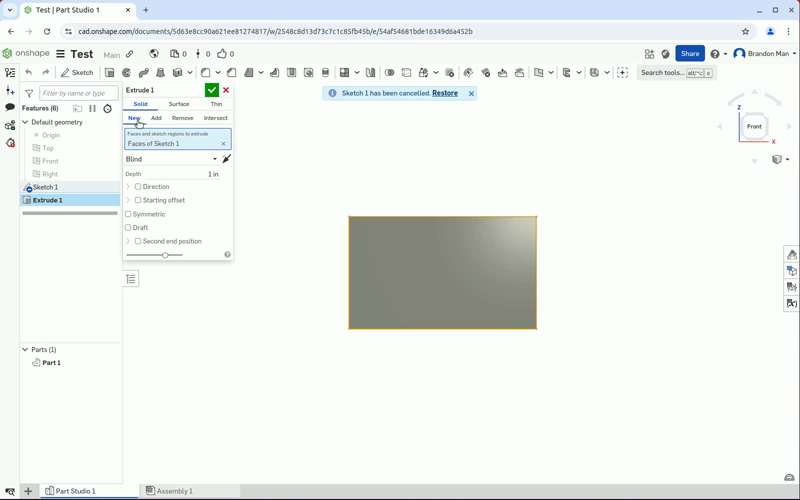
key(tab, 4)
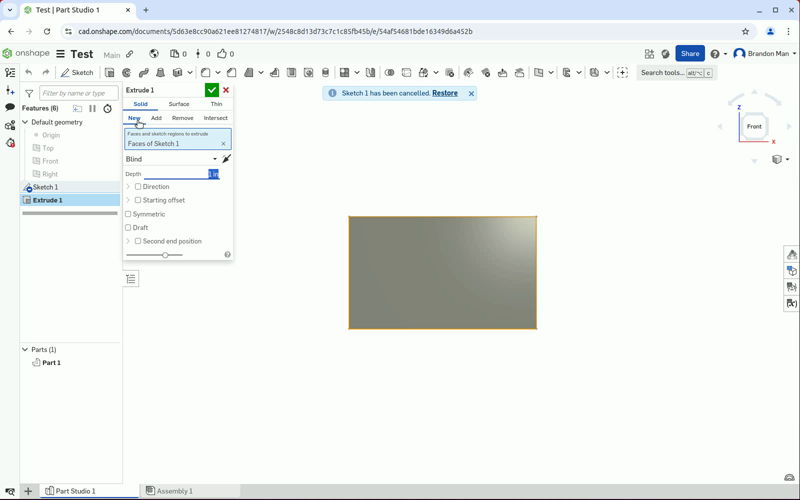
text(23.108)
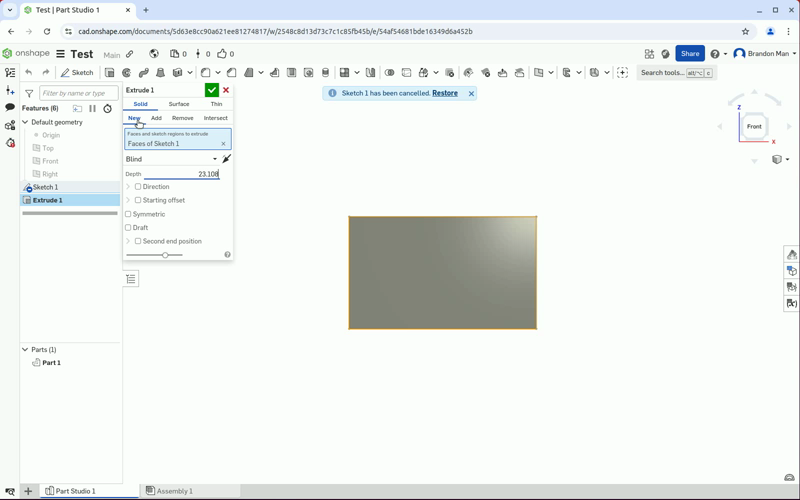
key(enter)
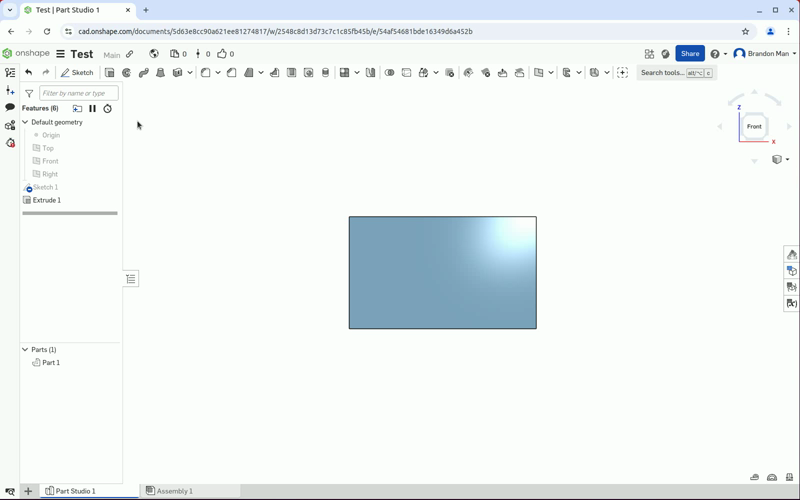
key(shift+h)
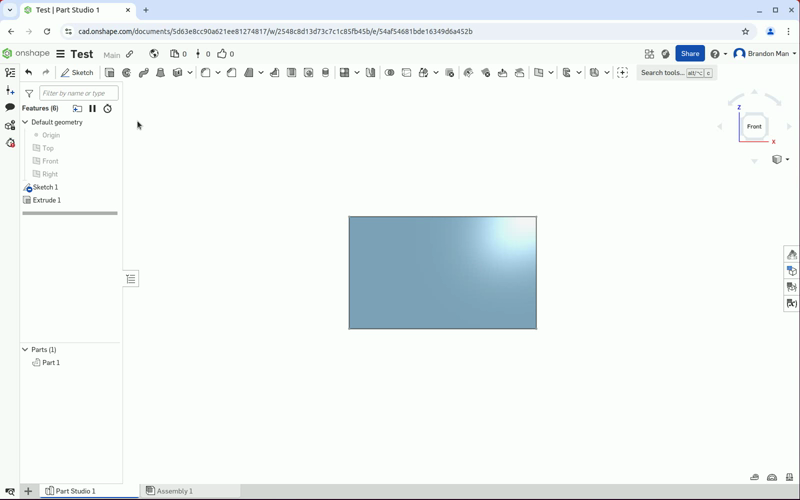
key(shift+h)
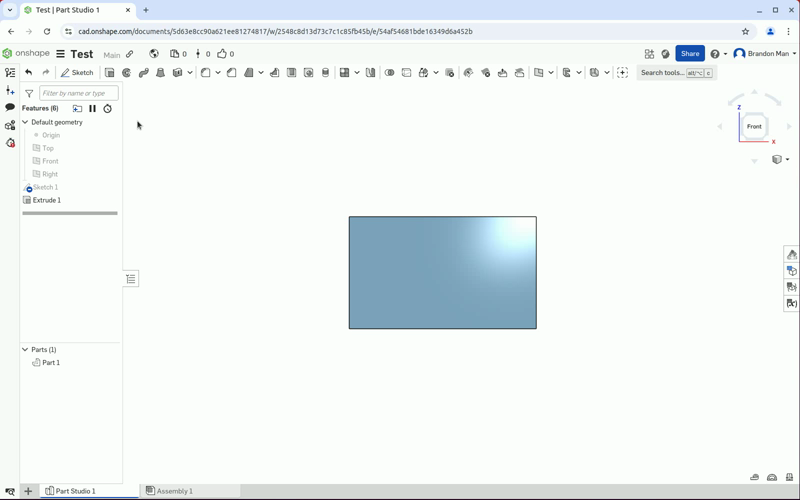
mouse_move(73, 189)
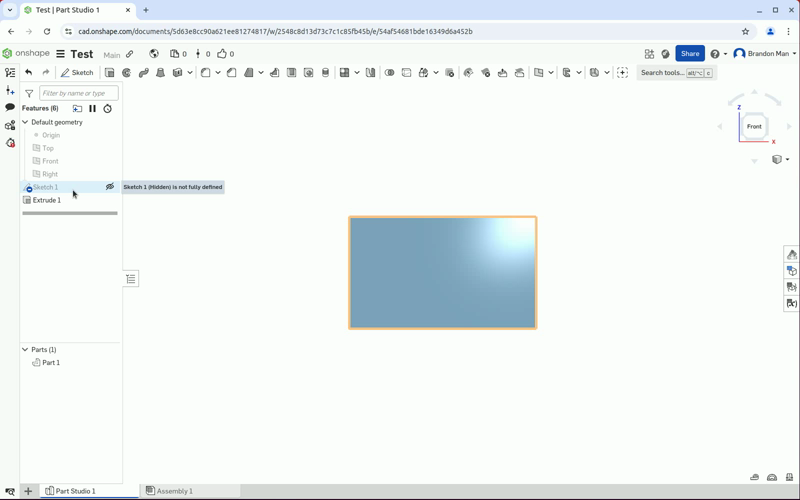
click(73, 189)
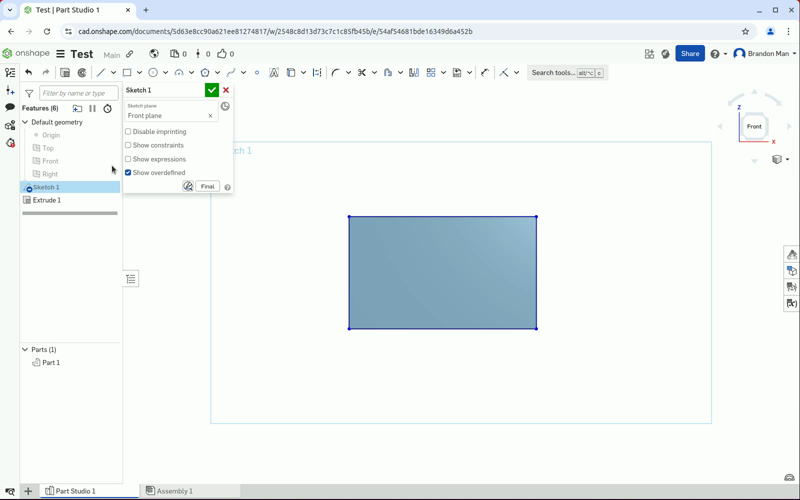
mouse_move(229, 92)
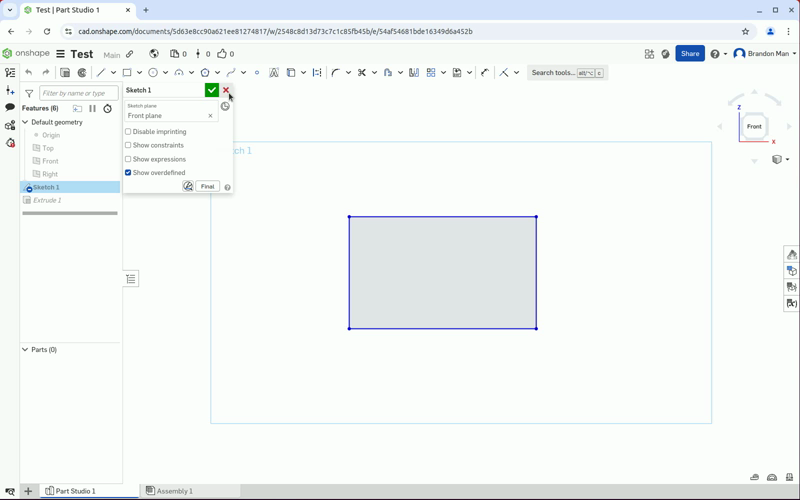
click(229, 92)
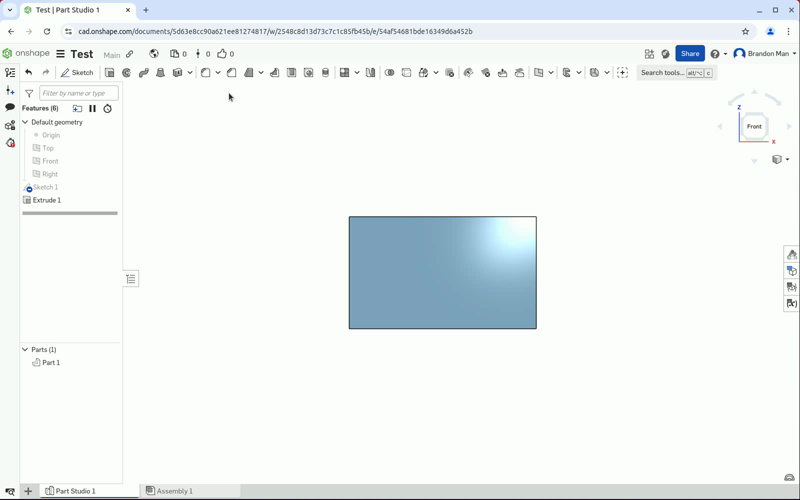
mouse_move(73, 352)
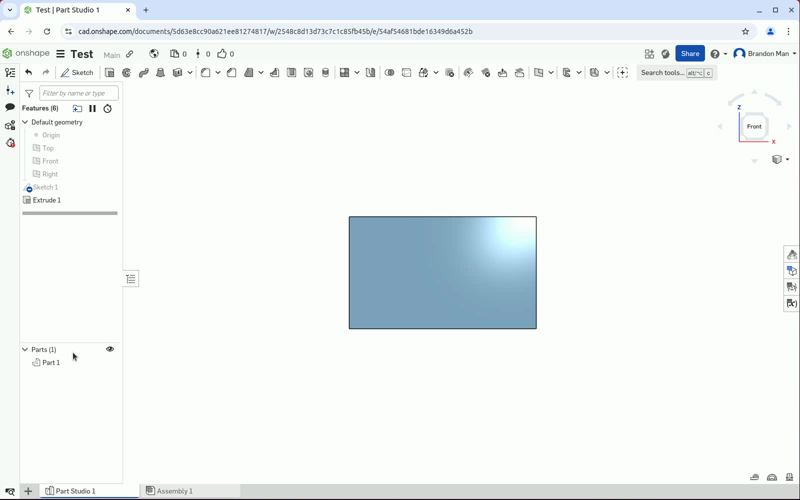
key(y)
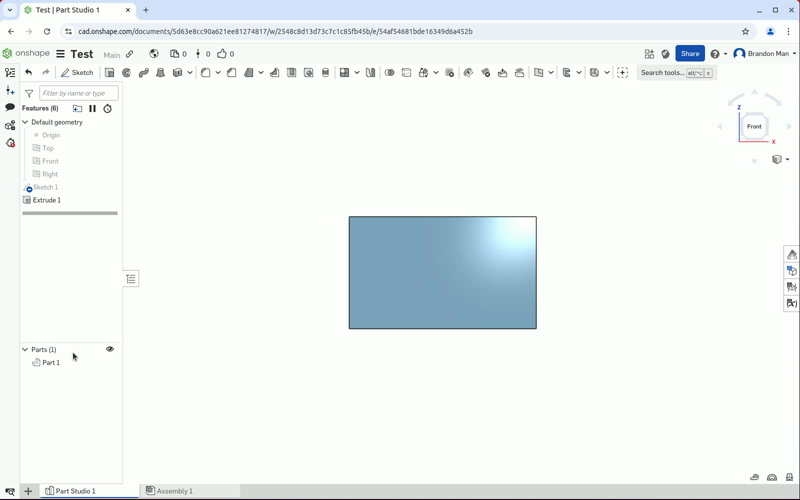
key(shift+p)
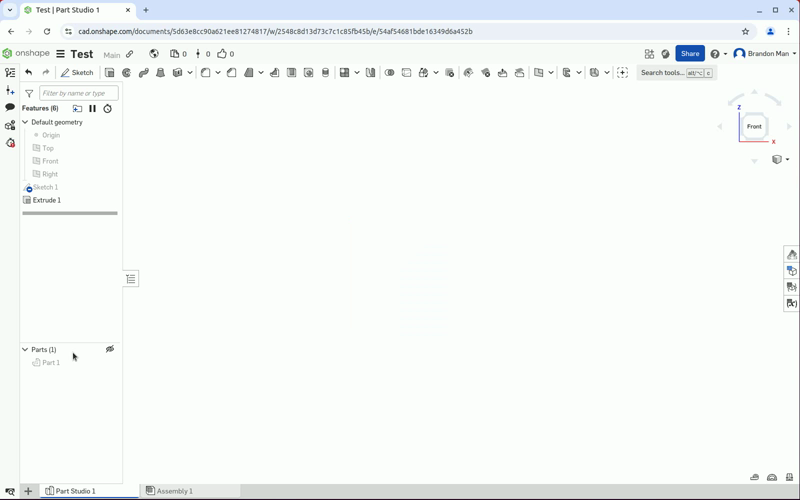
key(space)
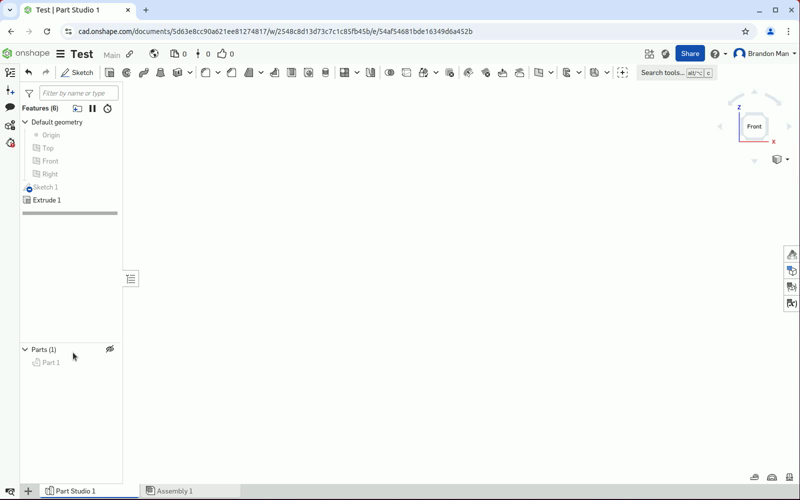
key_down(shift)
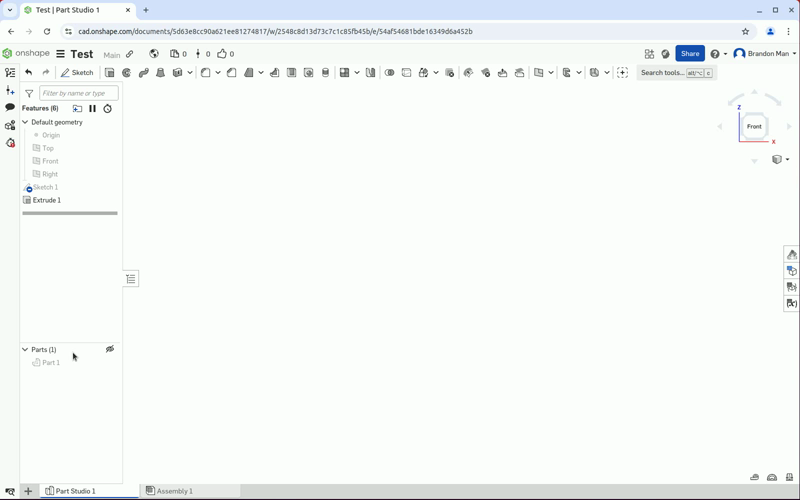
key(down)
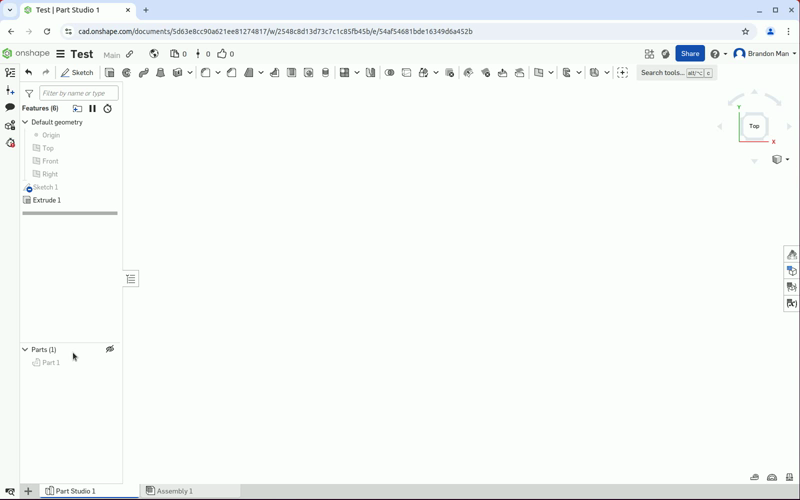
key_up(shift)
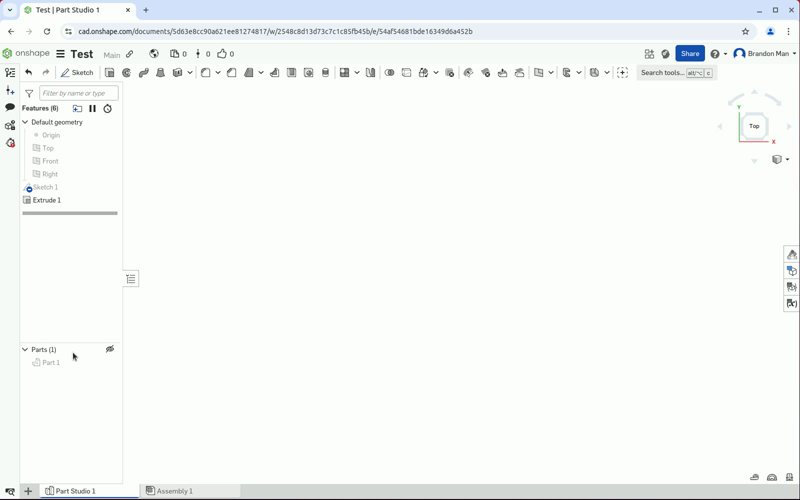
mouse_move(73, 352)
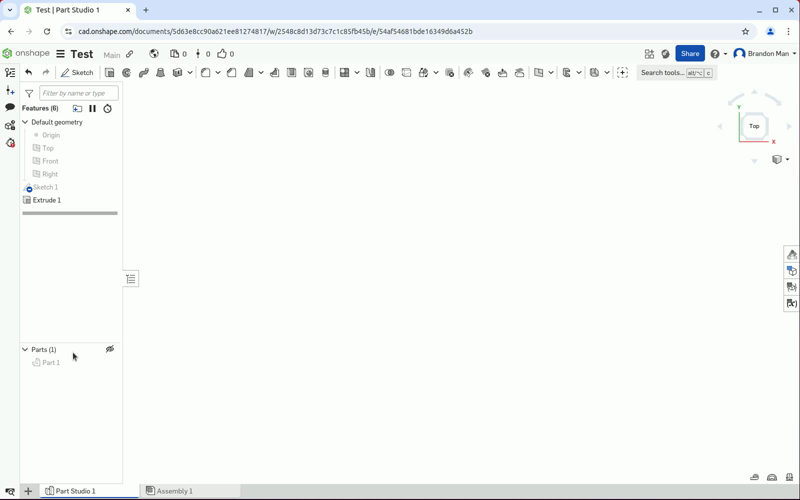
key(shift+y)
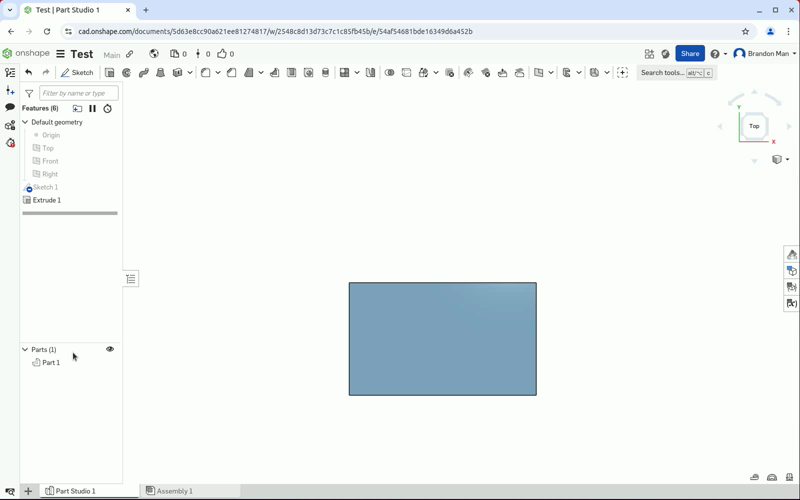
mouse_move(541, 75)
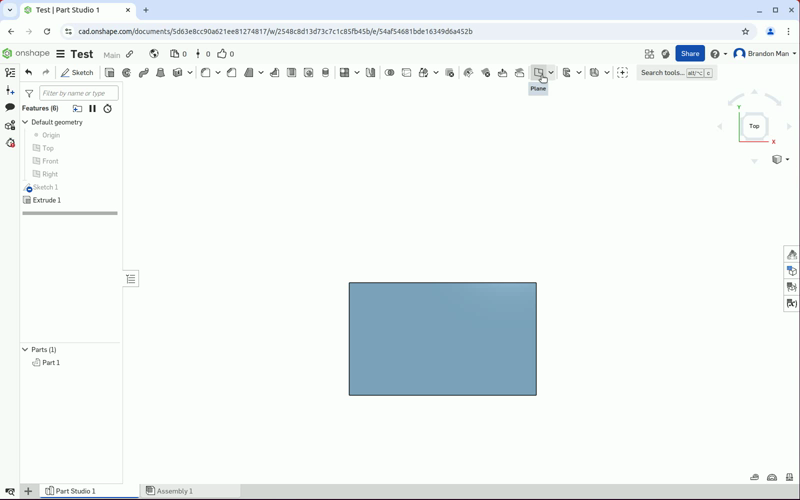
click(541, 75)
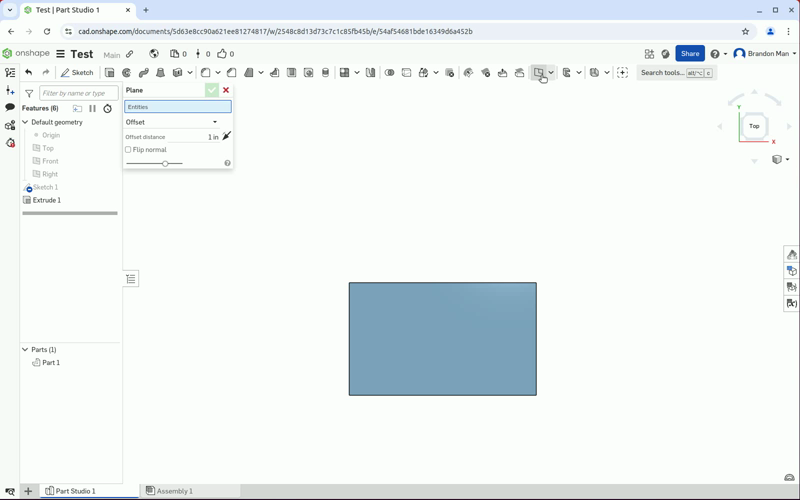
mouse_move(73, 150)
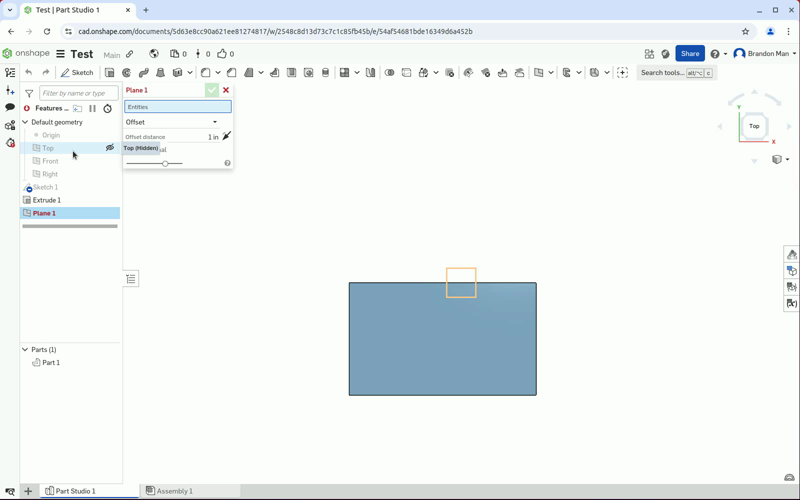
click(73, 150)
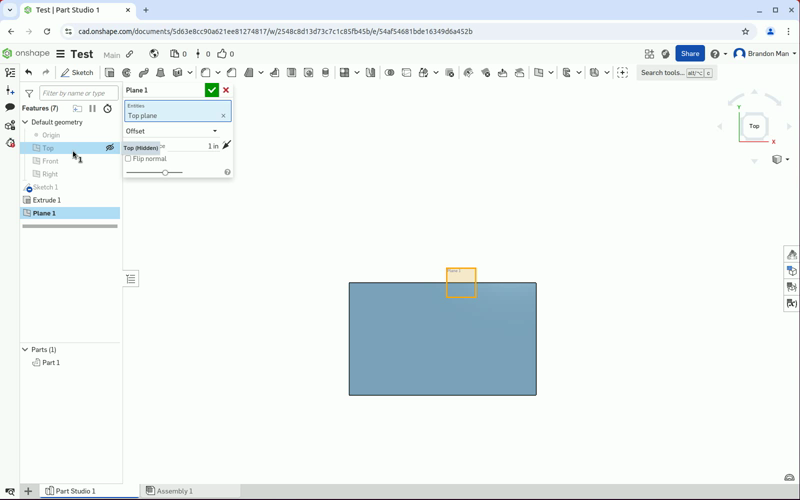
key(tab, 2)
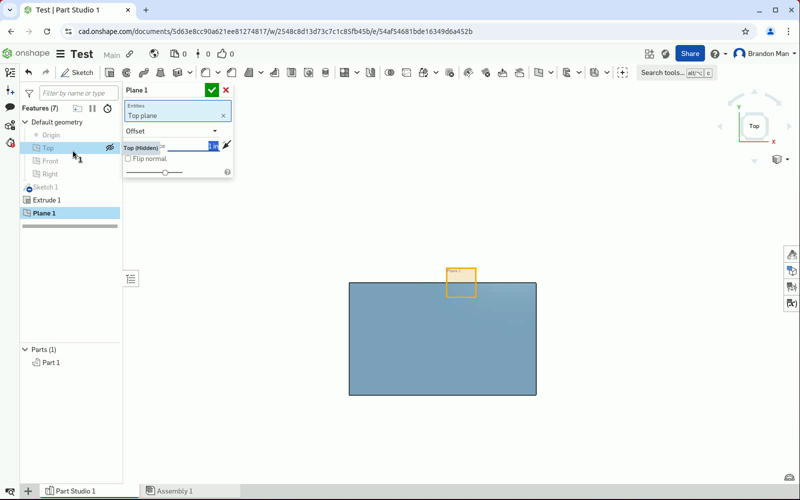
text(13.711)
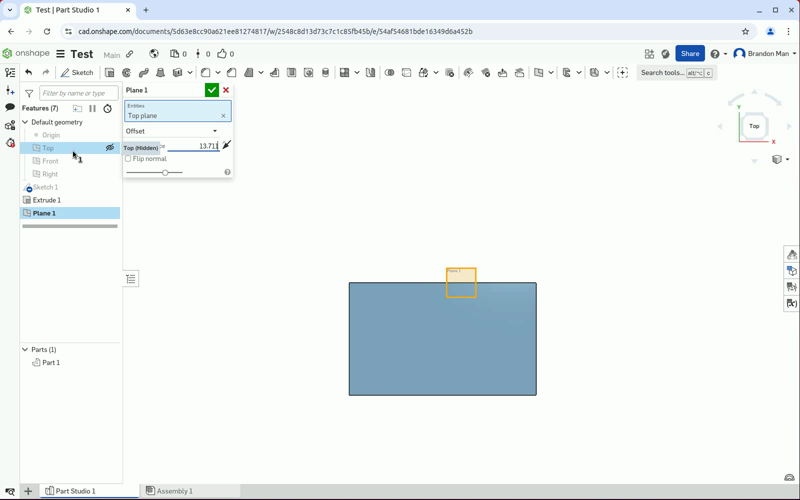
key(enter, 2)
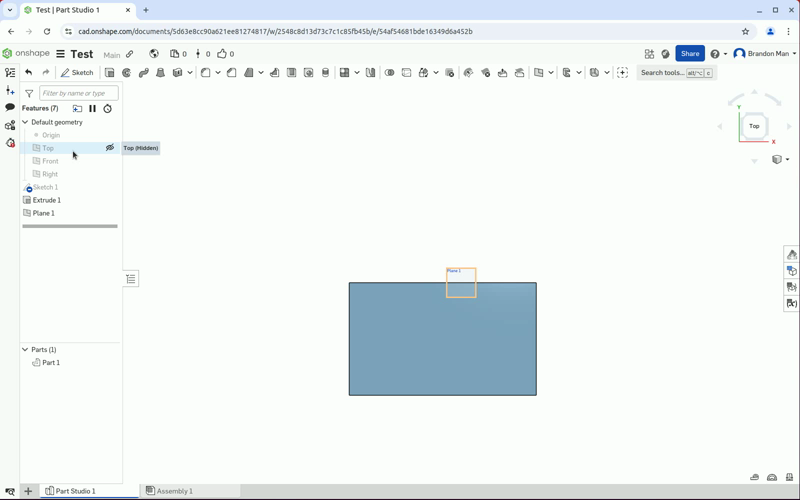
key(shift+s)
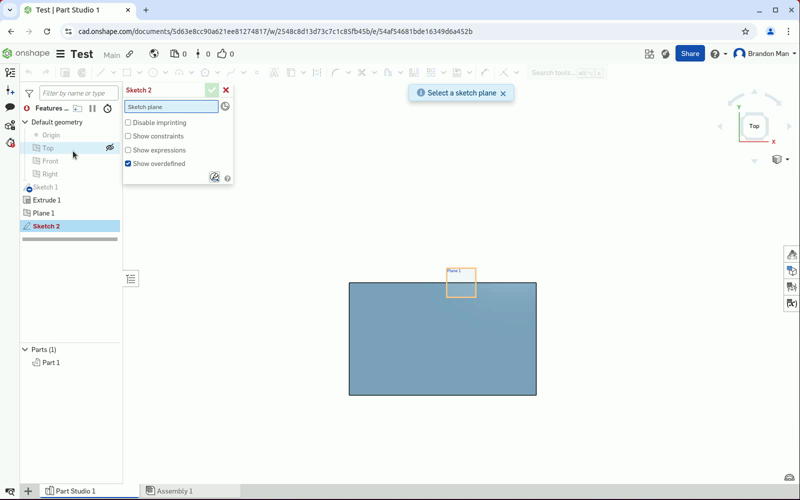
mouse_move(73, 215)
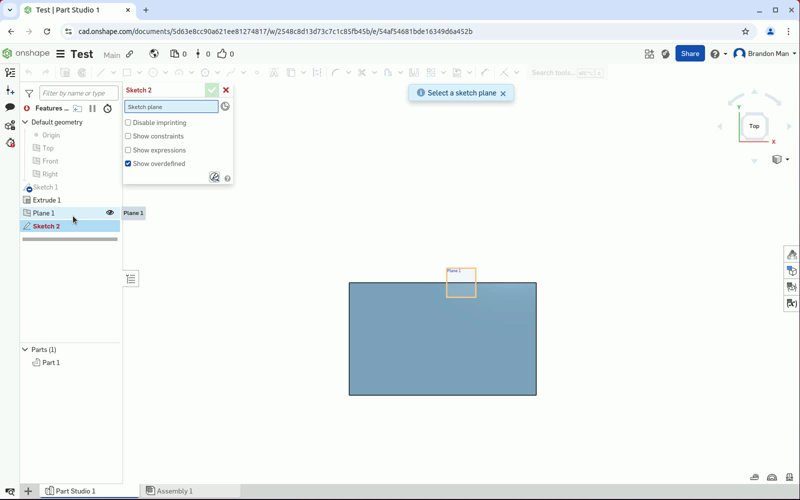
click(73, 215)
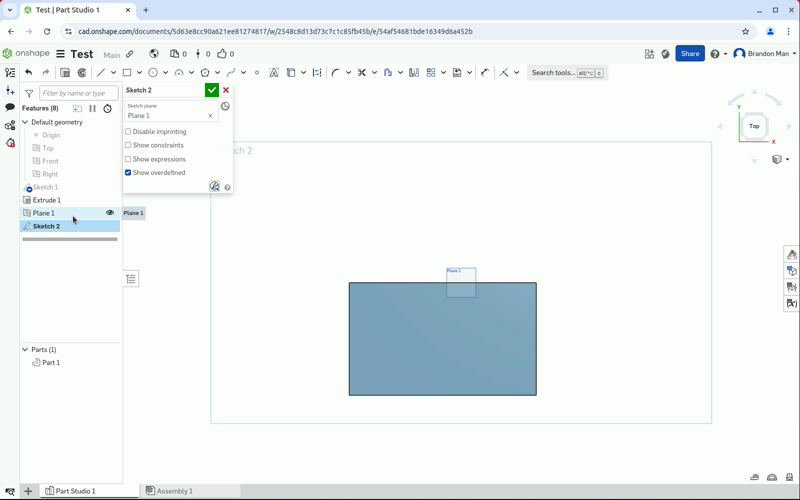
mouse_move(73, 352)
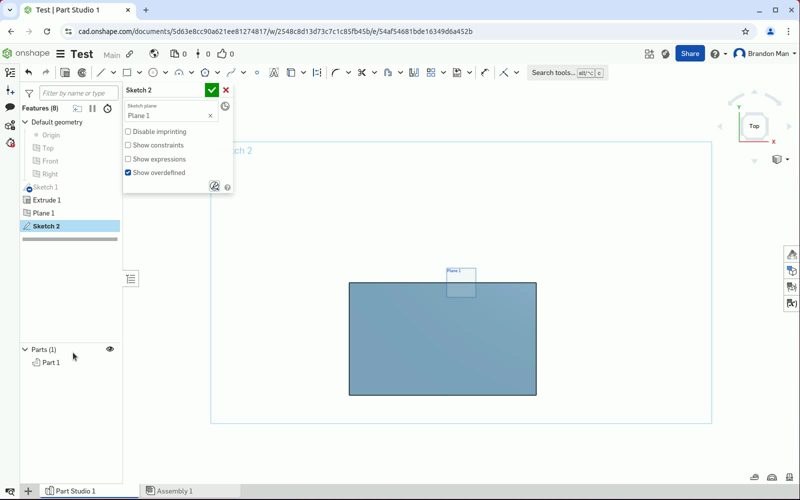
key(y)
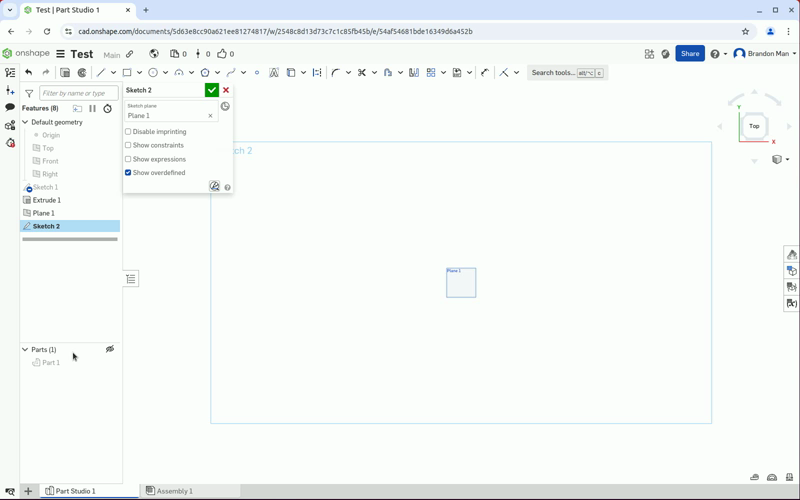
key(l)
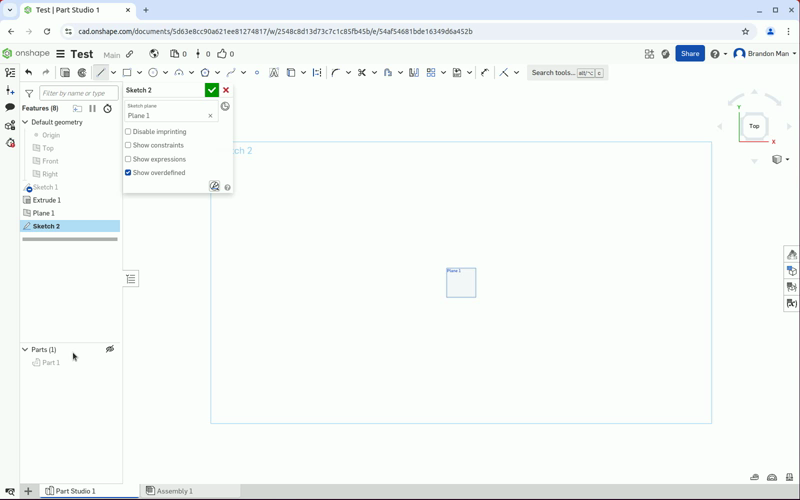
key_down(shift)
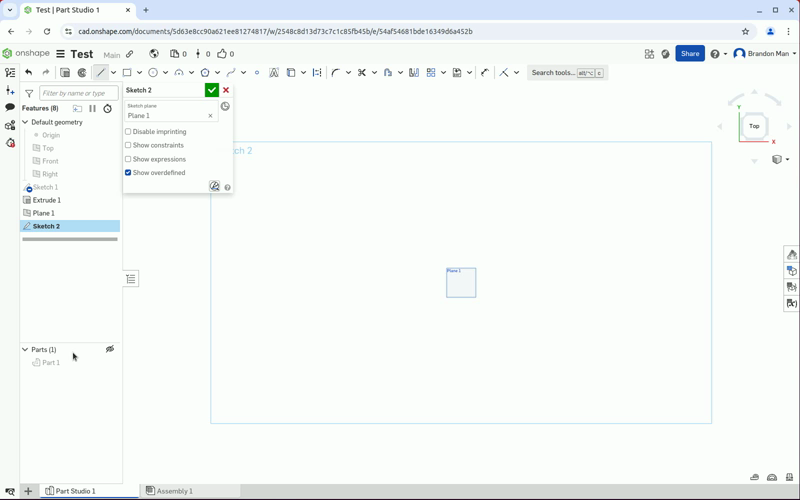
mouse_move(356, 391)
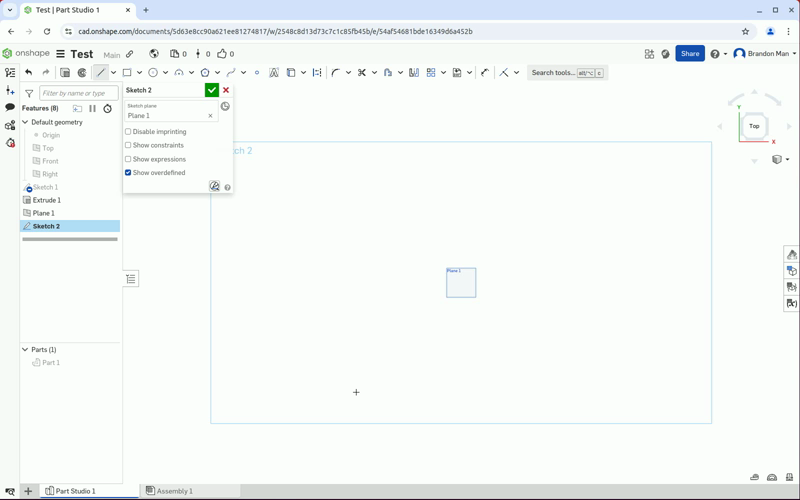
click(356, 391)
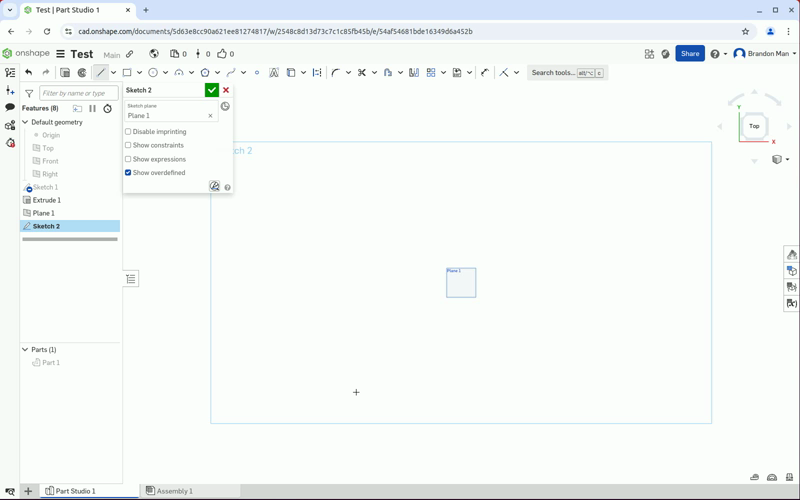
key_up(shift)
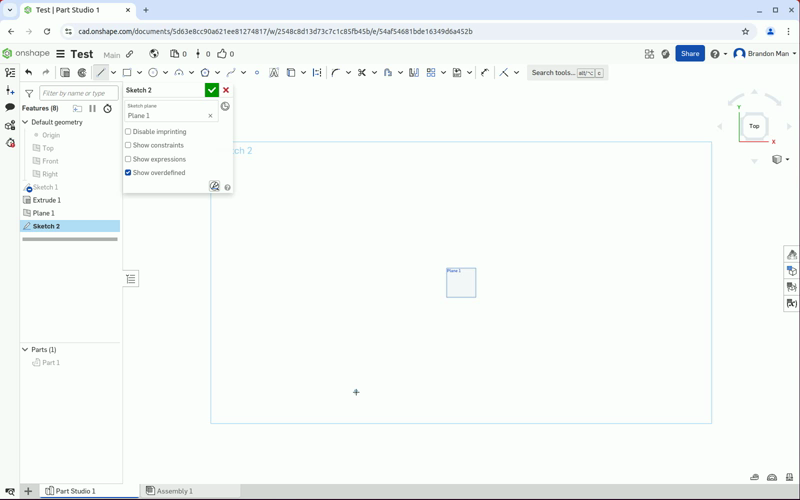
key_down(shift)
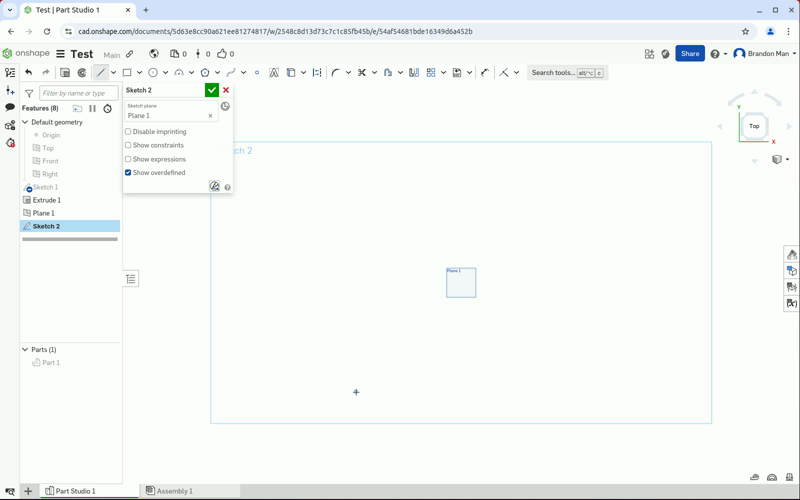
mouse_move(431, 391)
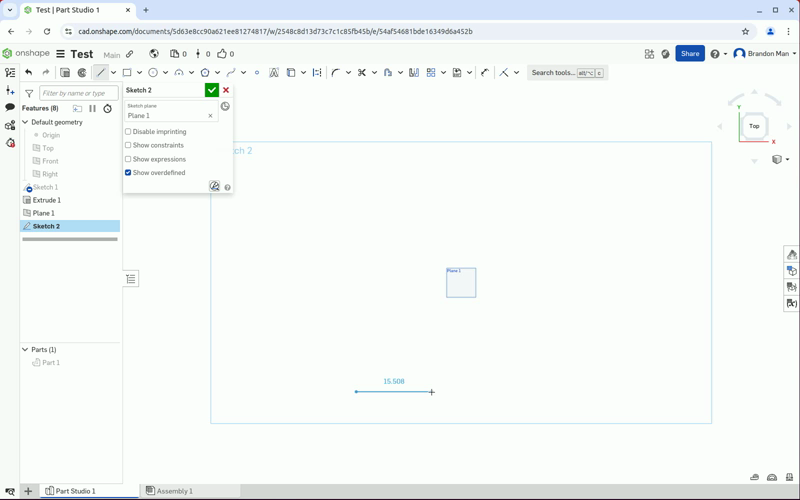
click(431, 391)
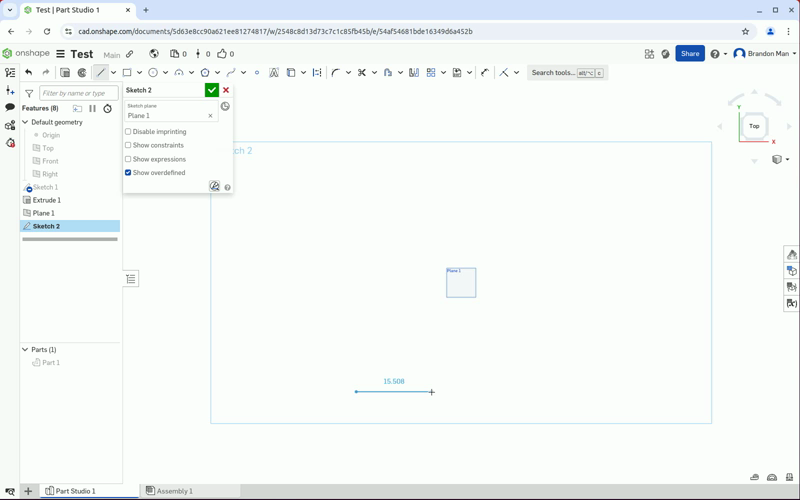
key_up(shift)
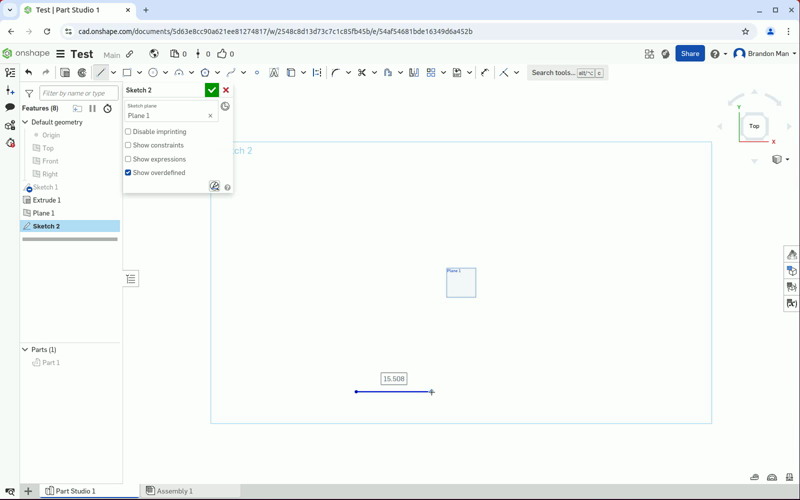
key_down(shift)
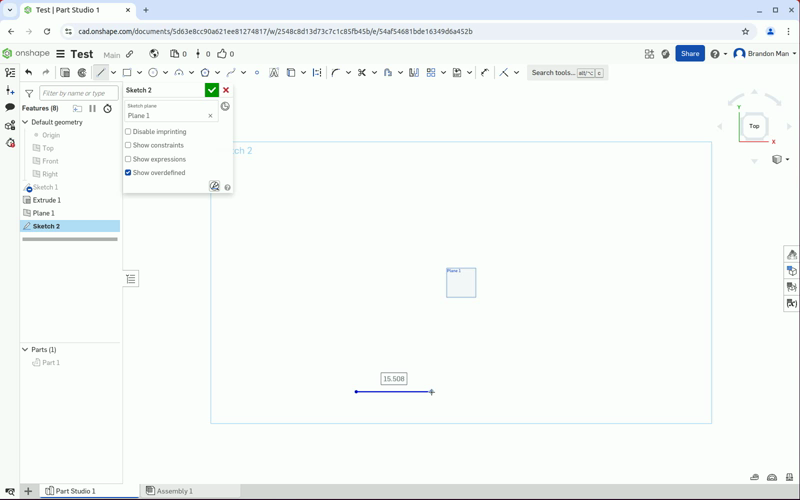
mouse_move(431, 286)
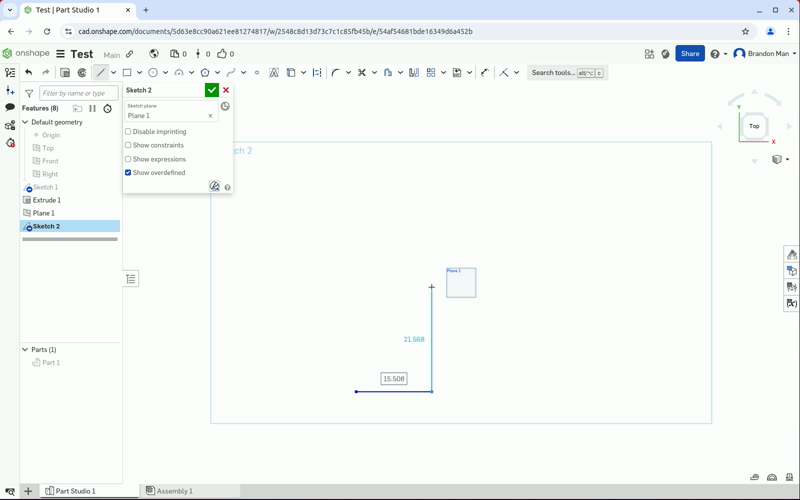
click(431, 286)
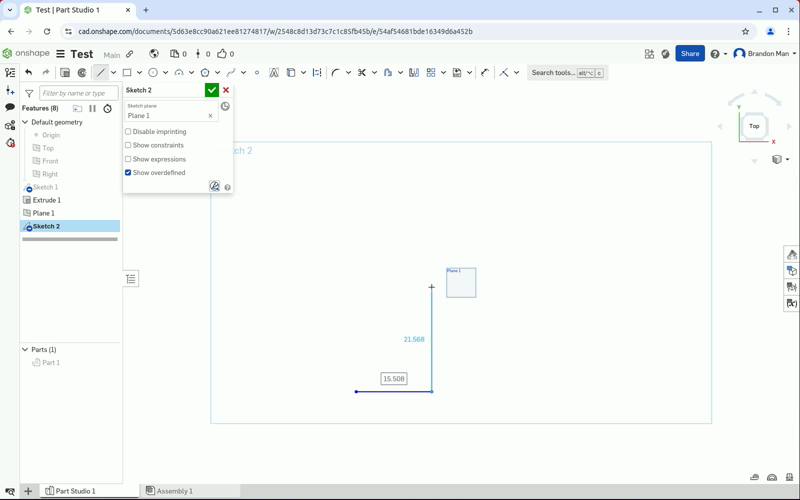
key_up(shift)
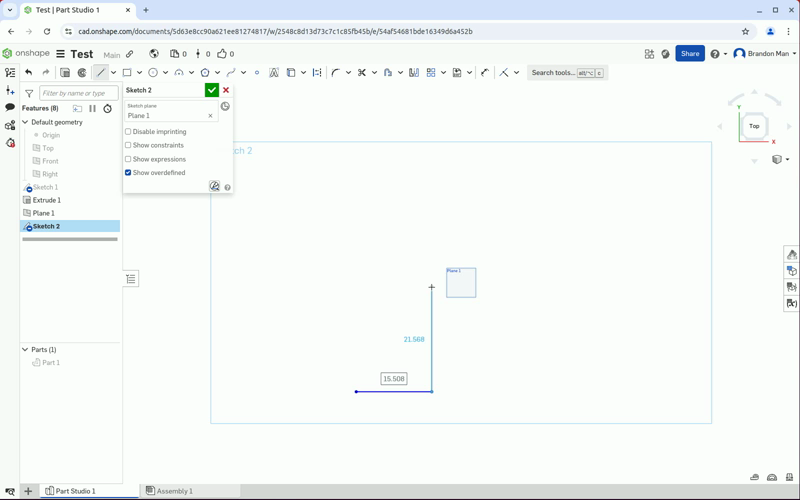
key_down(shift)
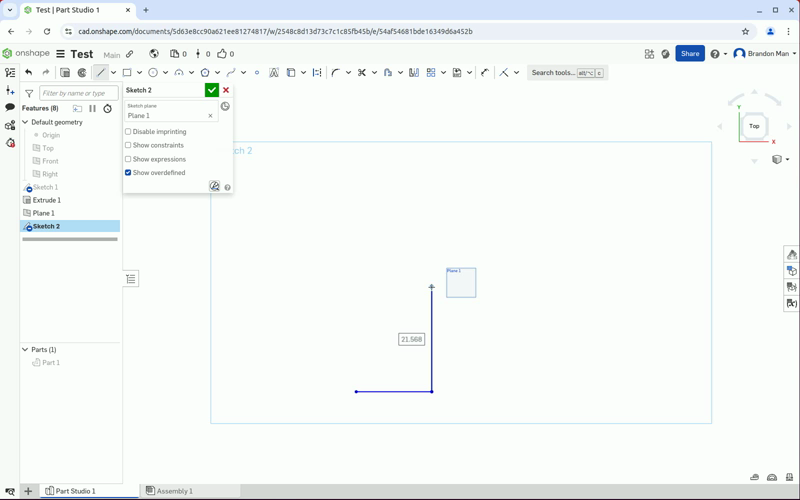
mouse_move(356, 286)
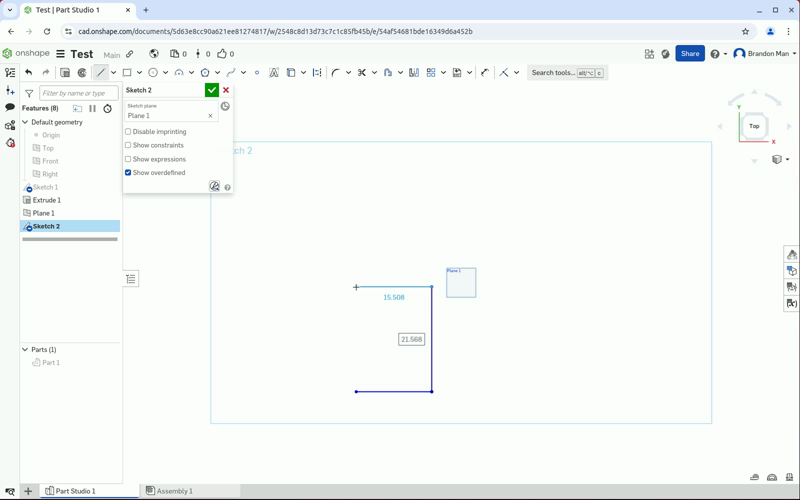
click(356, 286)
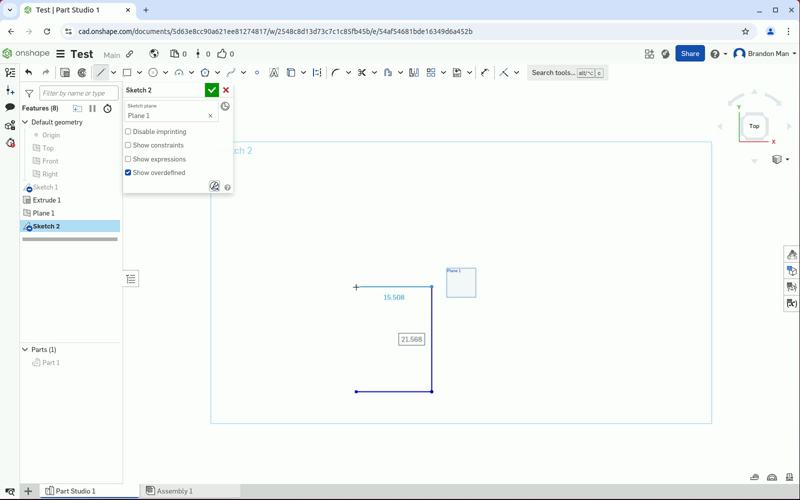
key_up(shift)
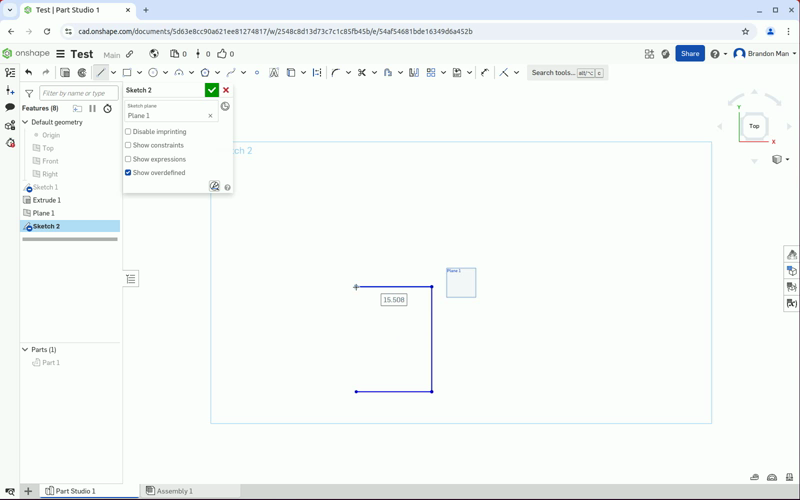
key_down(shift)
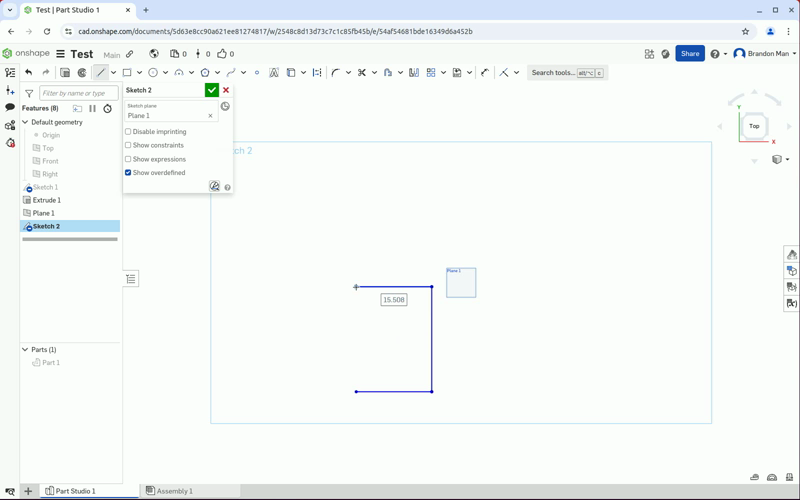
mouse_move(356, 391)
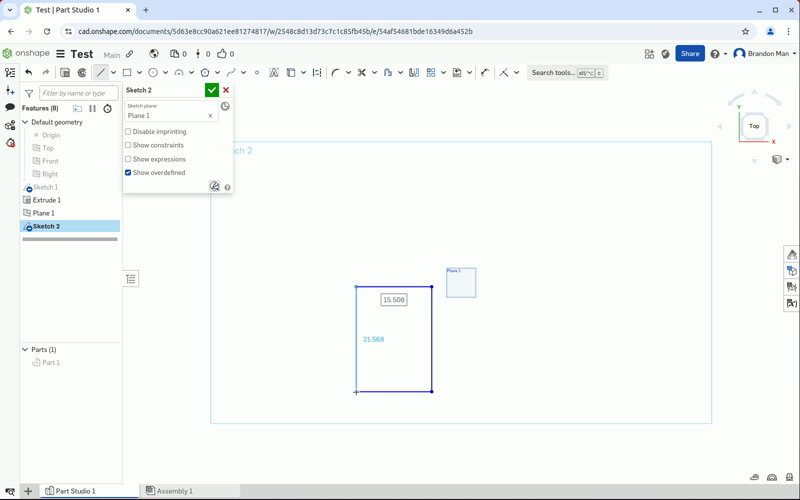
key_up(shift)
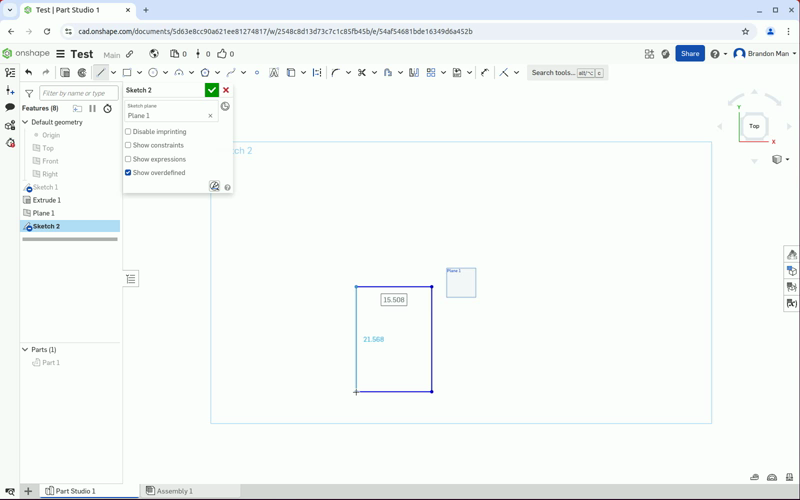
click(356, 391)
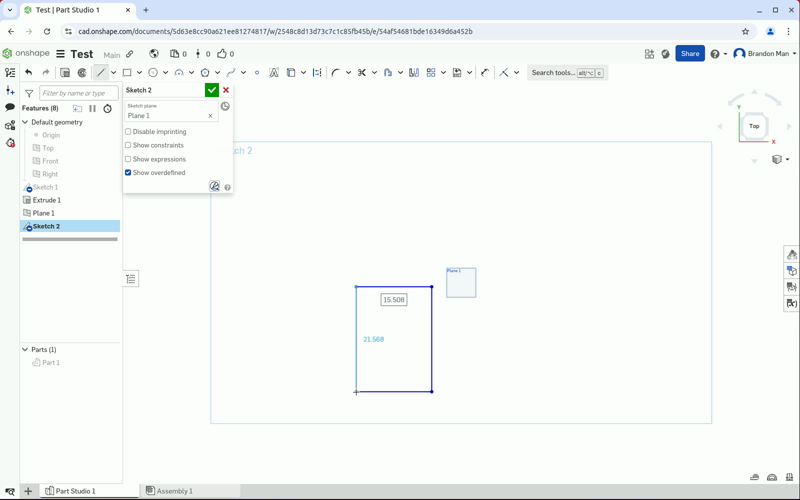
key(esc)
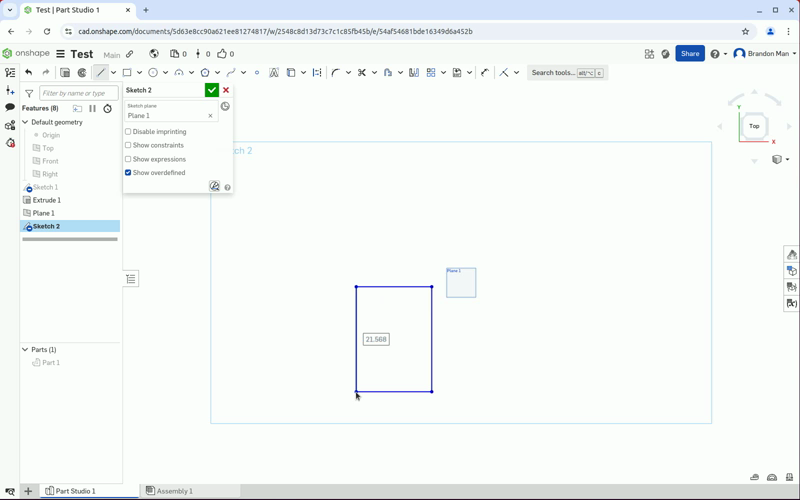
mouse_move(362, 349)
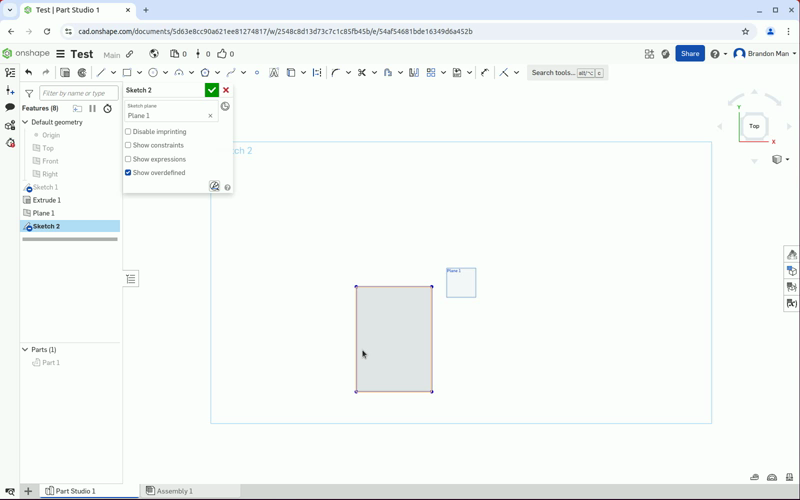
click(362, 349)
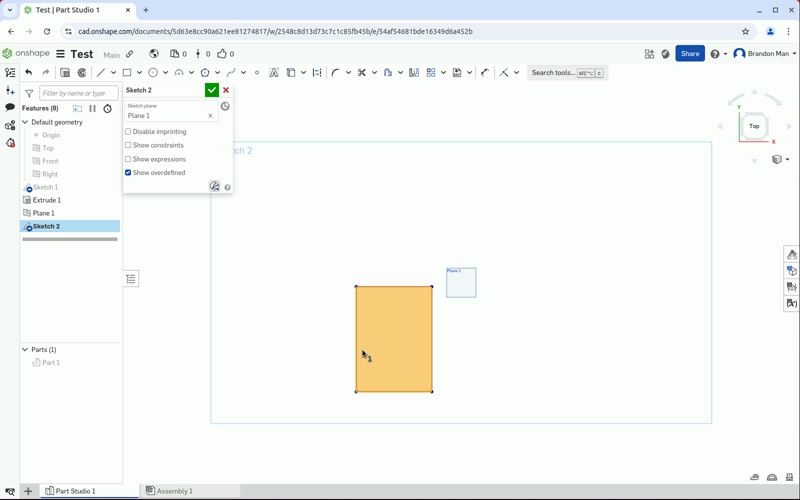
mouse_move(73, 352)
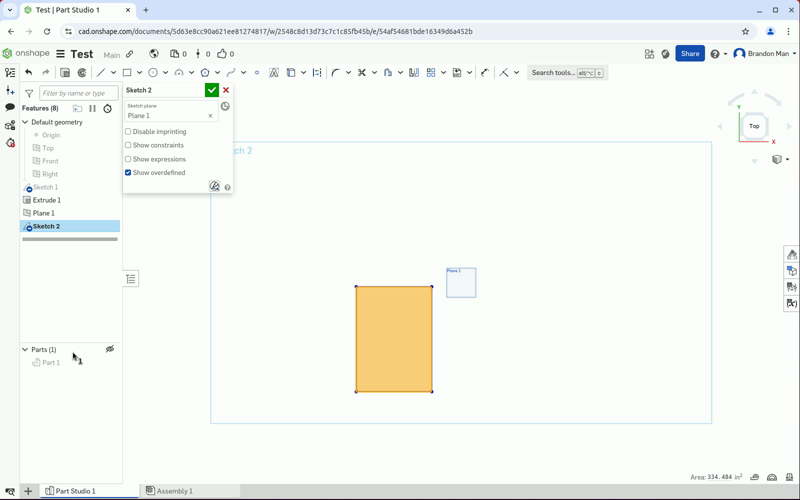
key(shift+y)
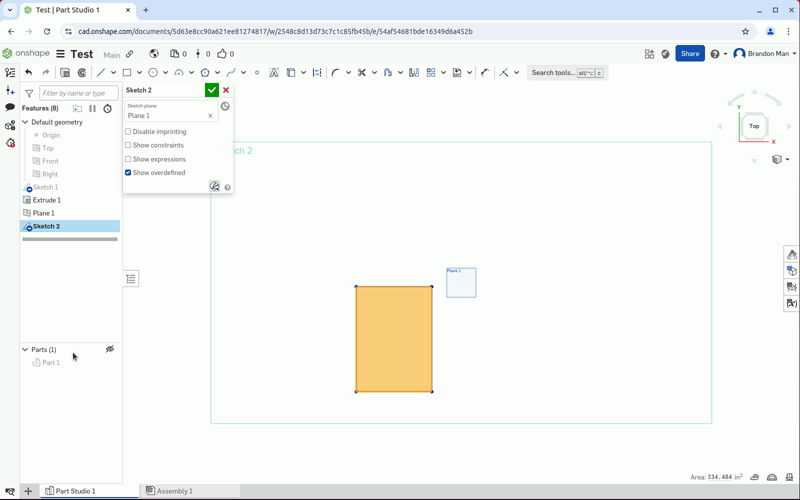
key(shift+e)
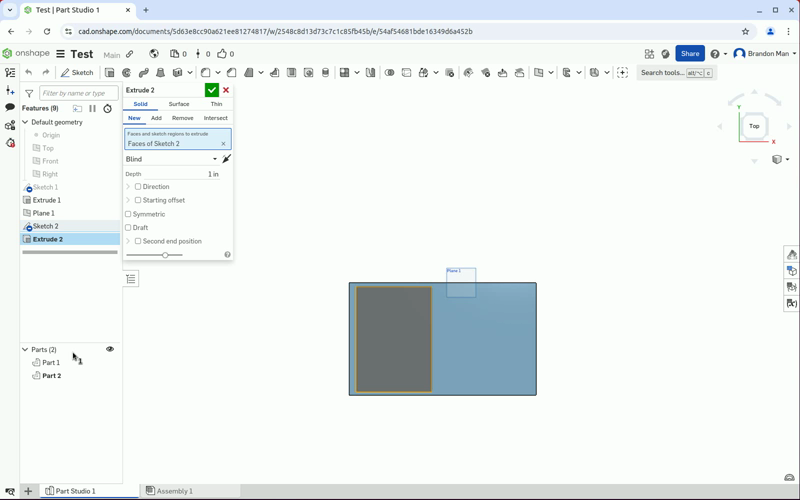
mouse_move(143, 106)
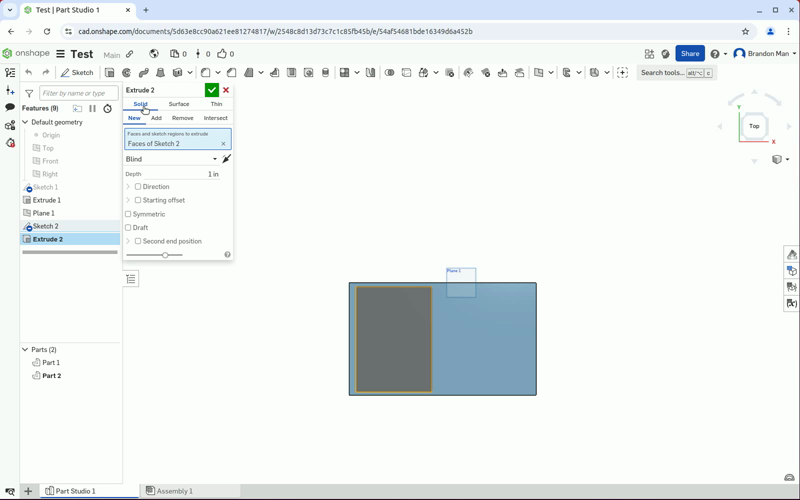
click(143, 106)
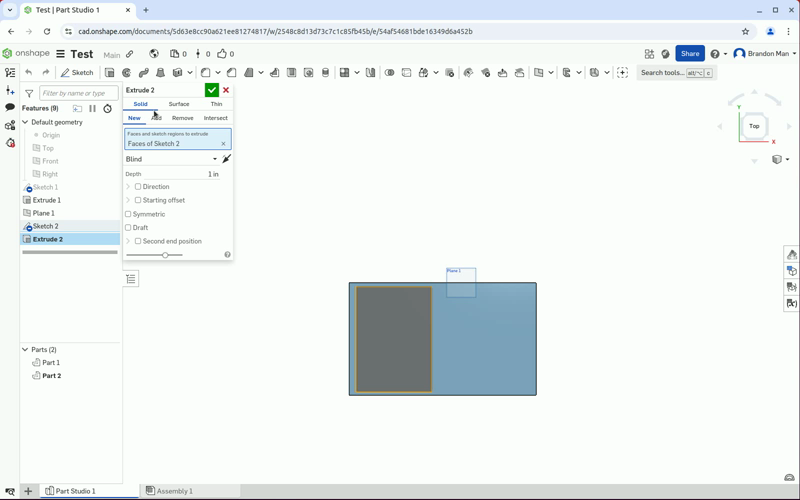
mouse_move(186, 120)
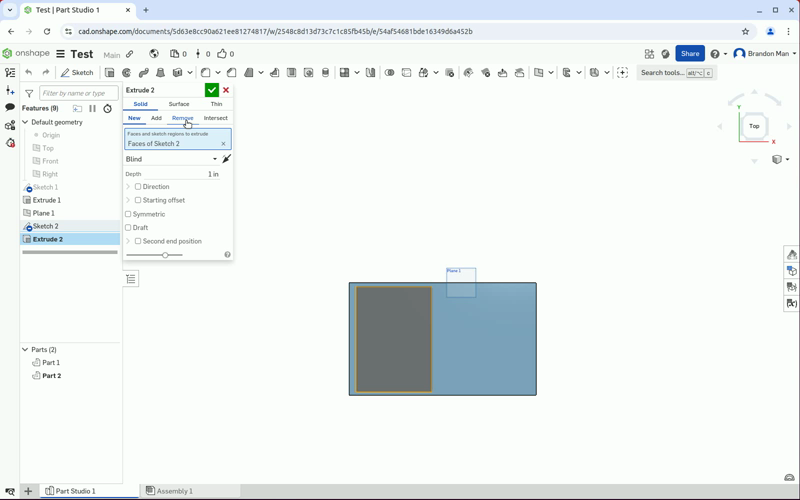
click(186, 120)
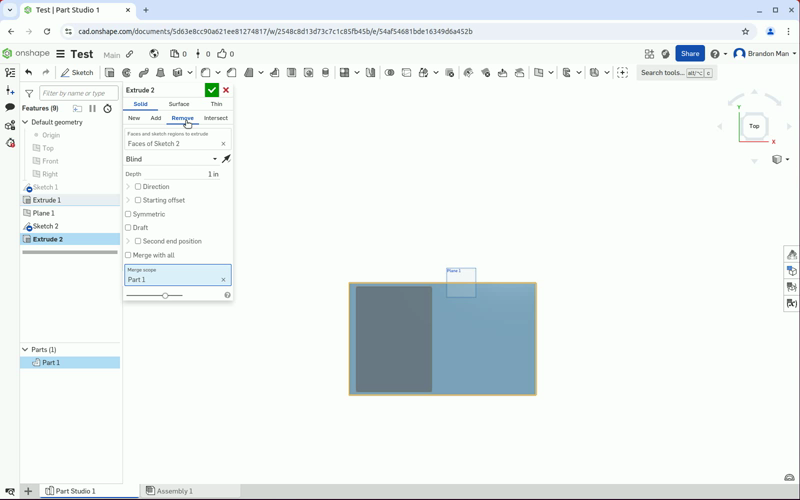
key(tab, 4)
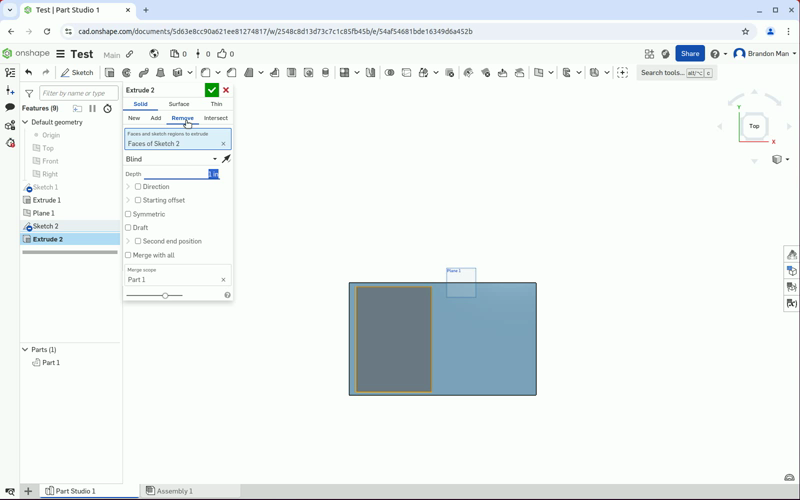
text(14.683)
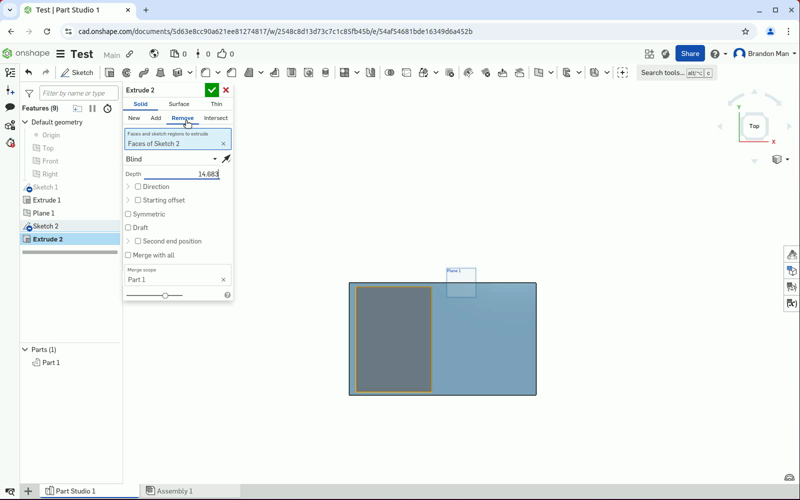
key(tab, 6)
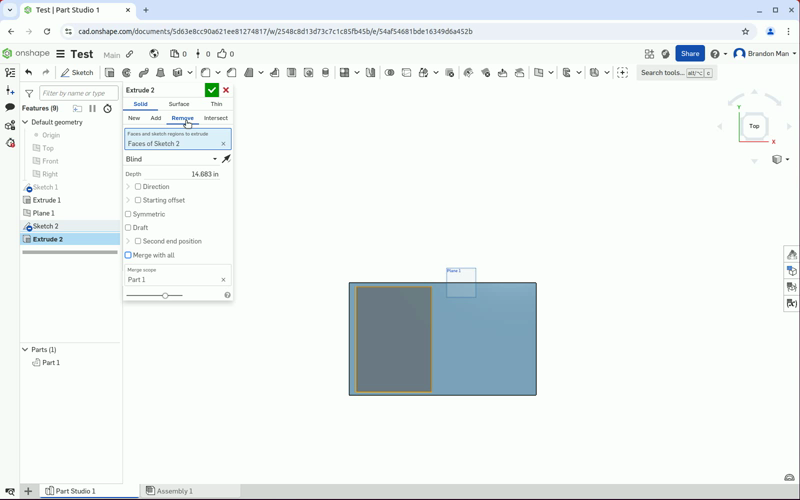
key(space)
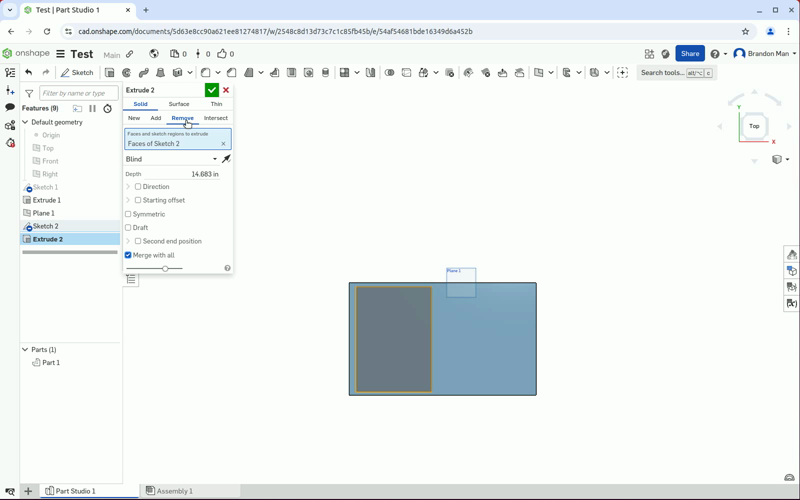
key(enter)
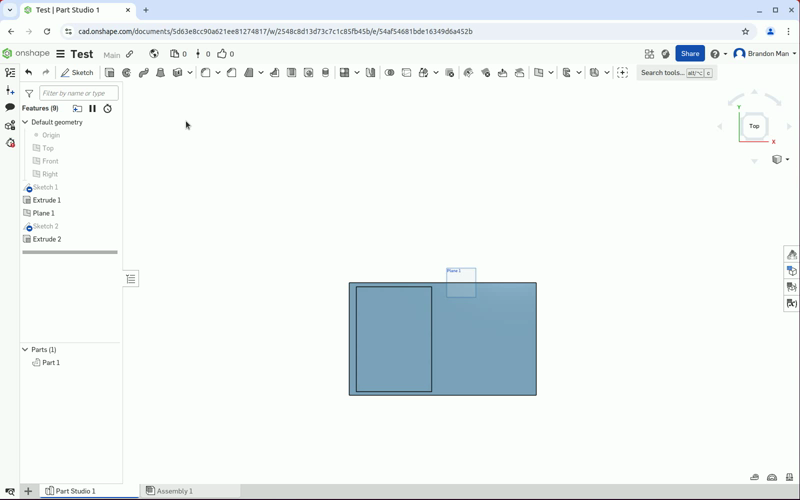
key(shift+h)
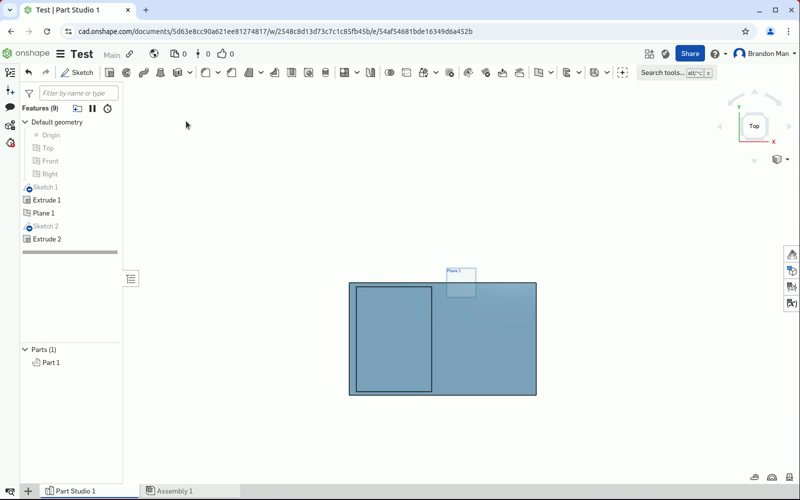
key(shift+h)
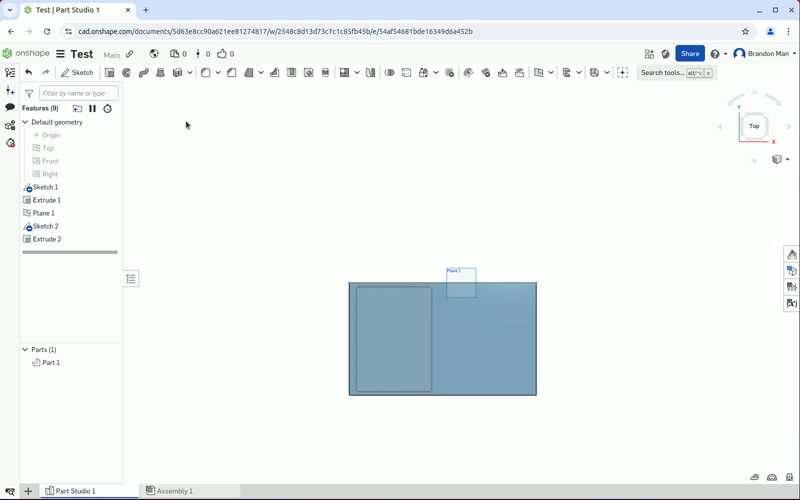
key(shift+7)
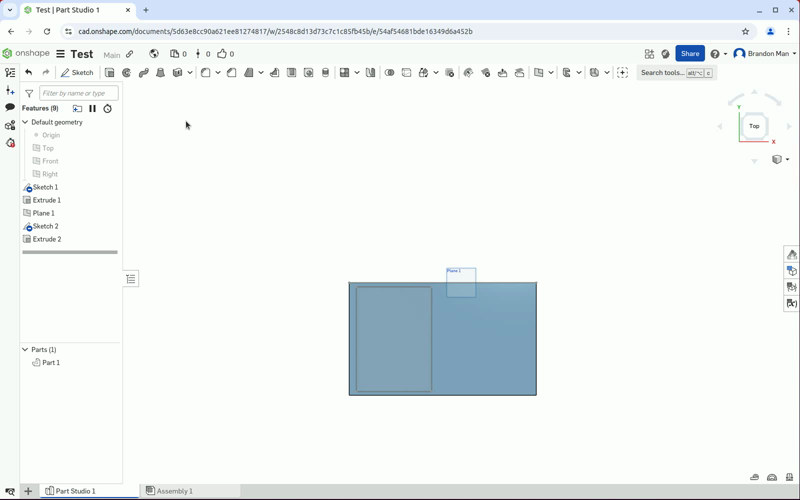
key(up, 3)
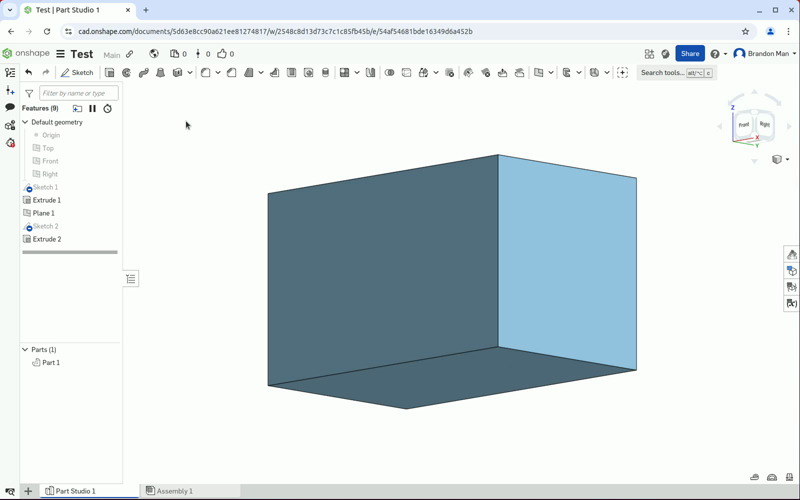
key(left, 3)
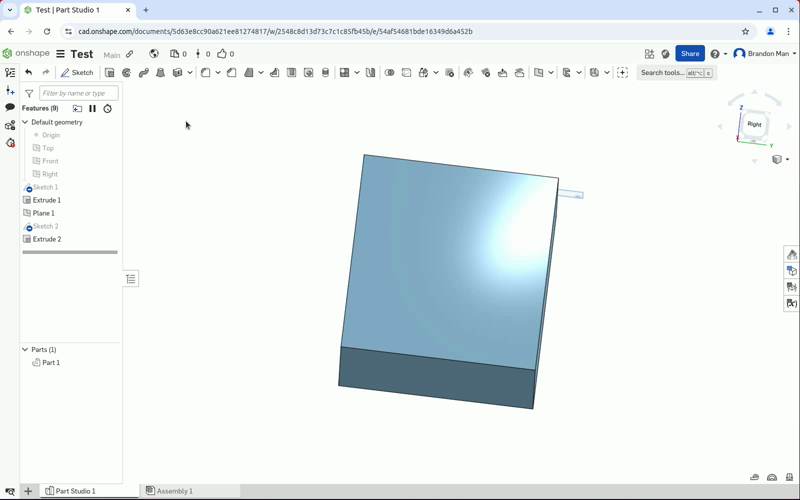
key(right, 3)
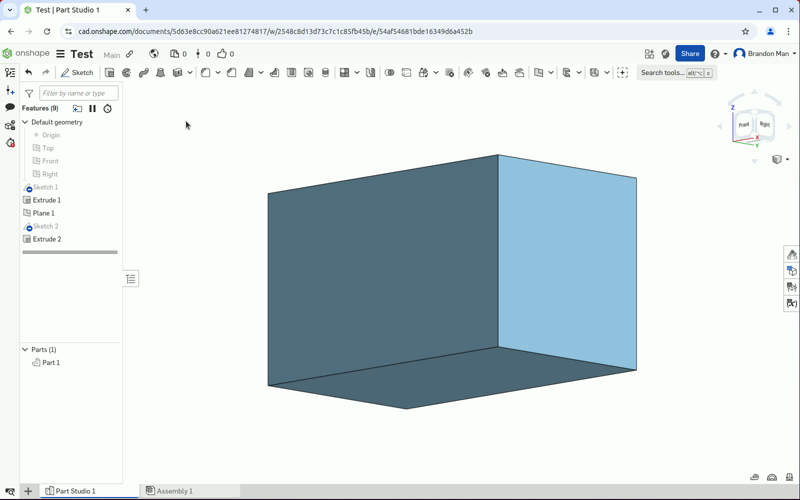
key(down, 3)
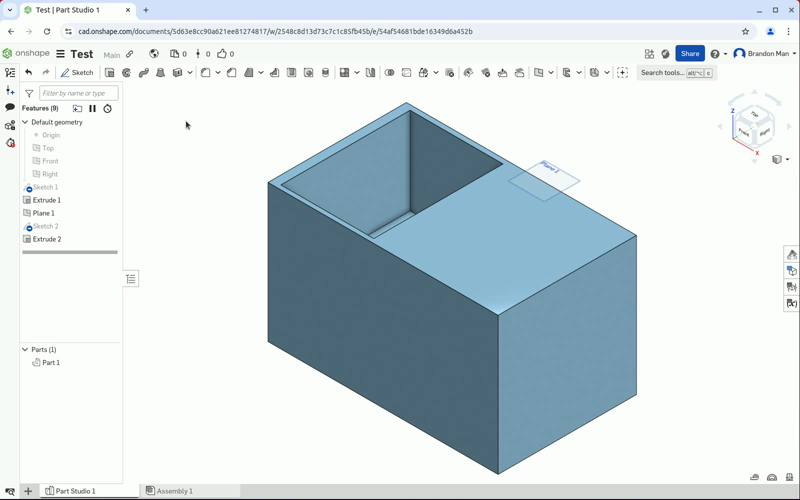
mouse_move(73, 189)
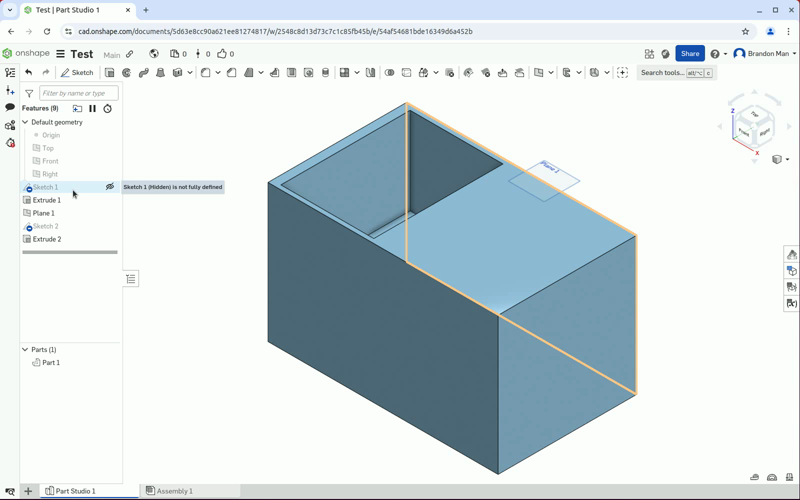
click(73, 189)